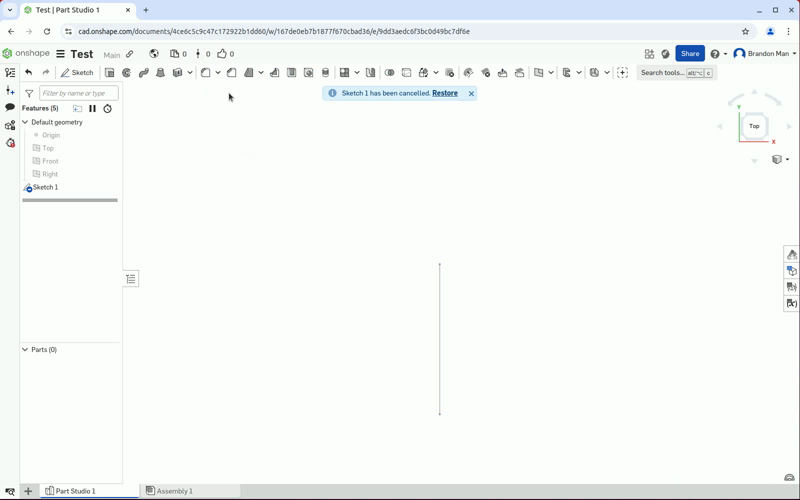
key(shift+h)
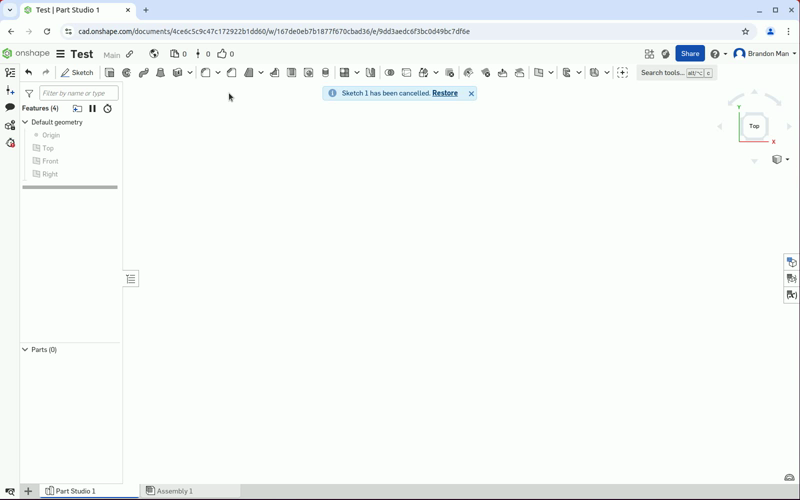
mouse_move(73, 352)
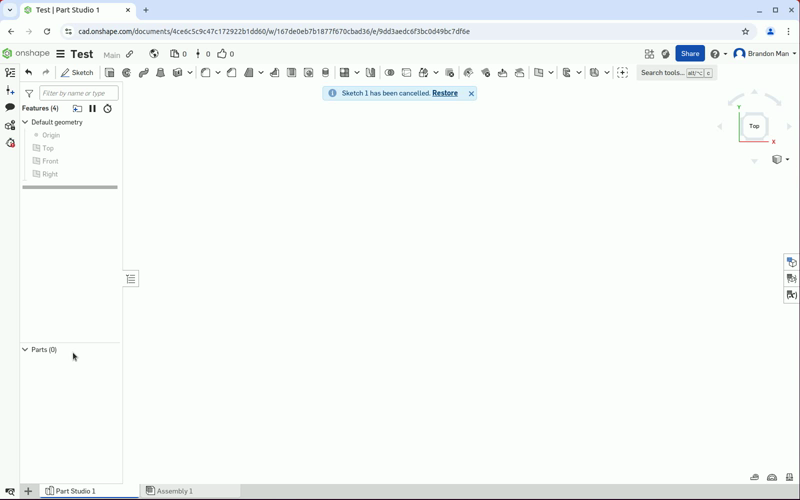
key(y)
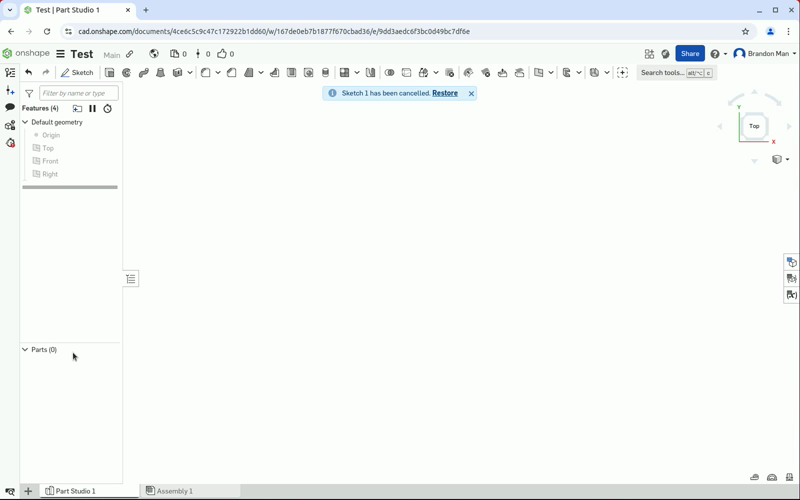
key(shift+p)
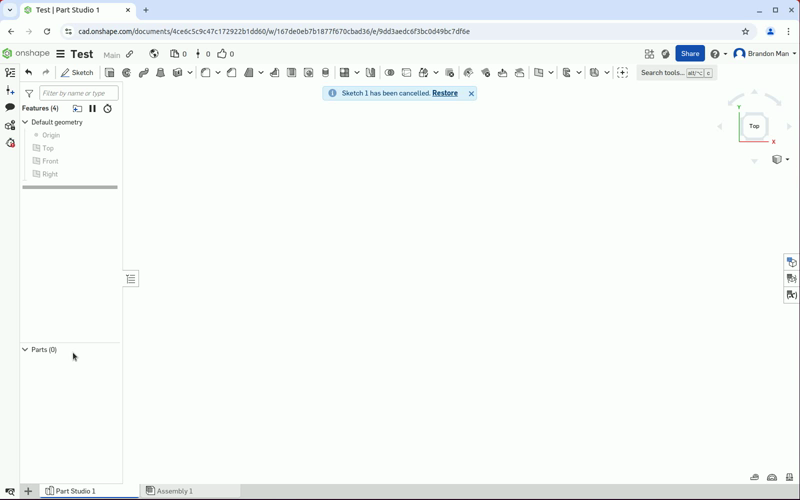
key(space)
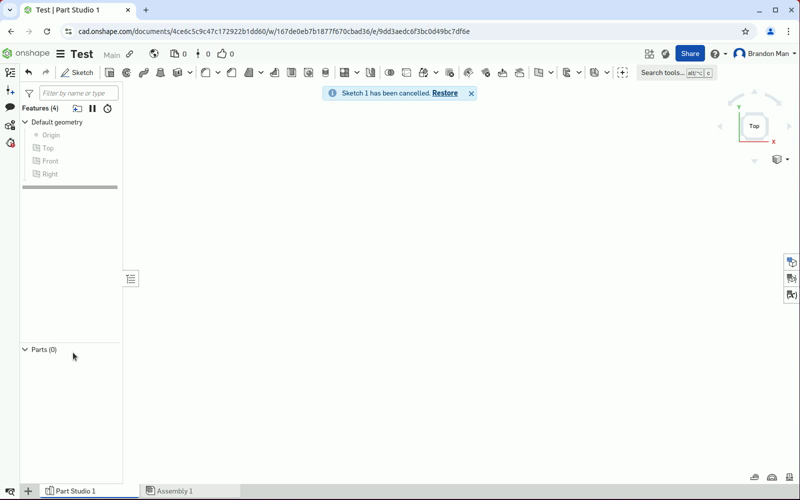
key_down(shift)
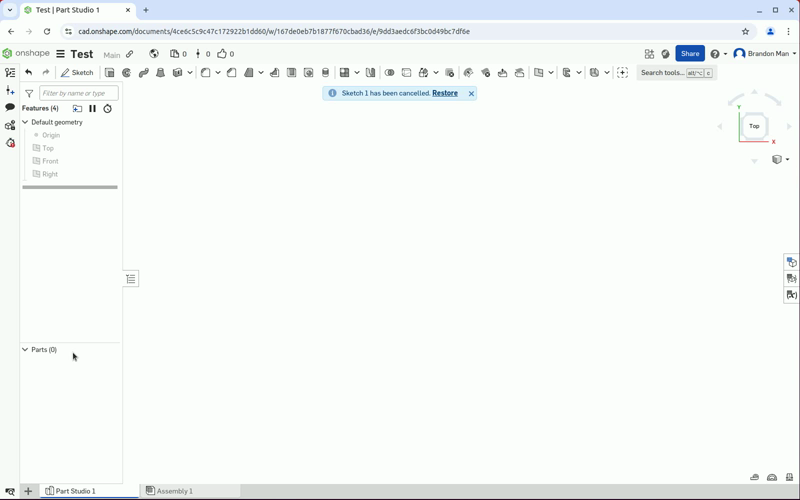
key(up)
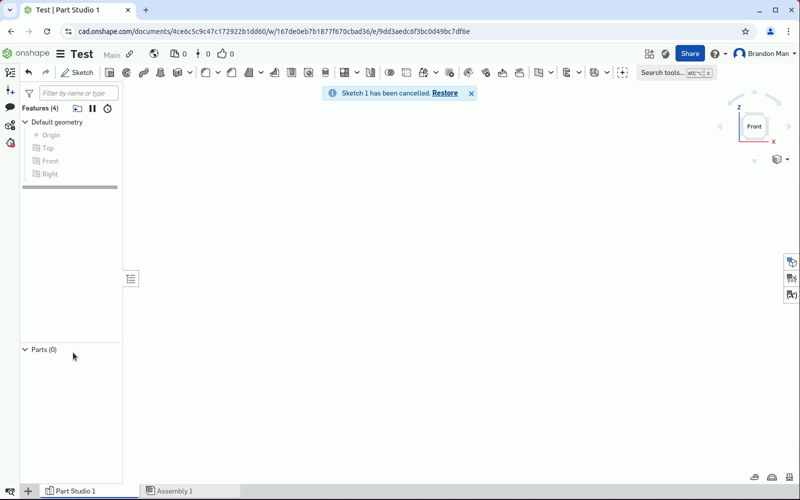
key_up(shift)
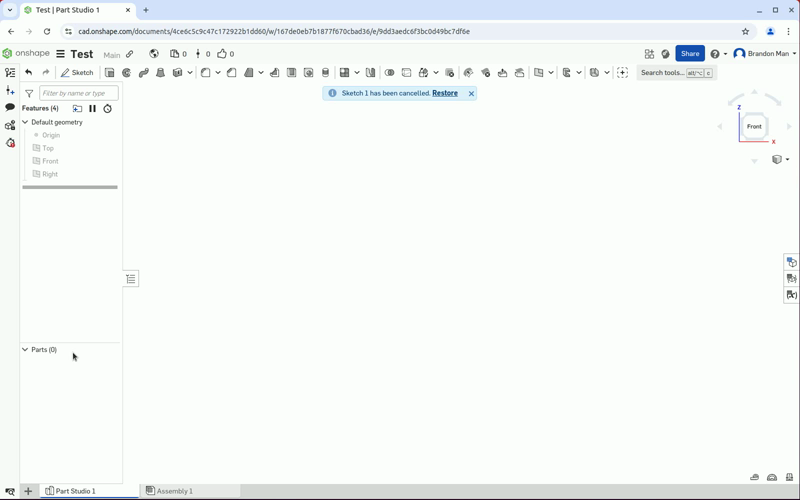
mouse_move(73, 352)
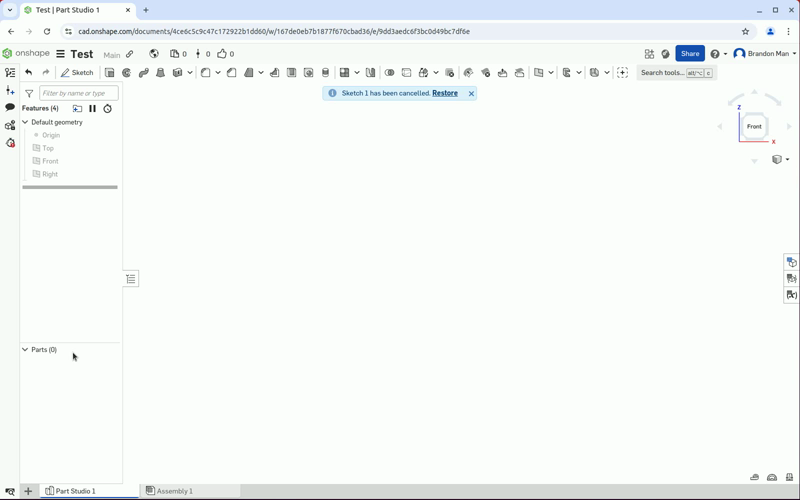
key(shift+y)
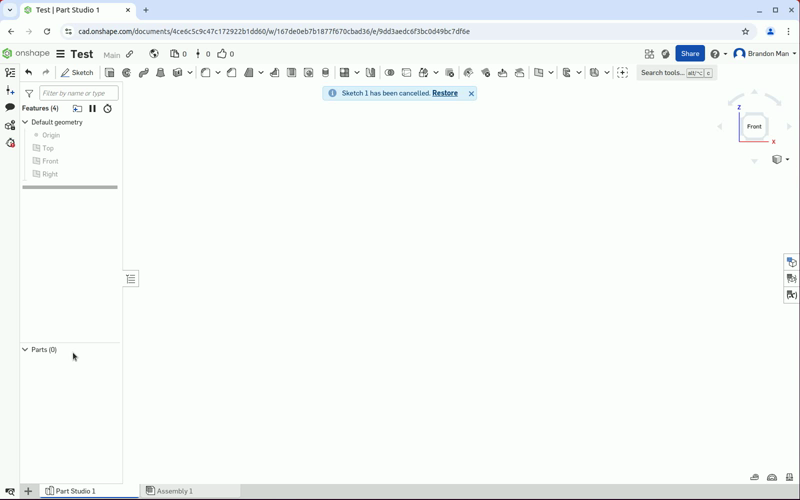
key(shift+s)
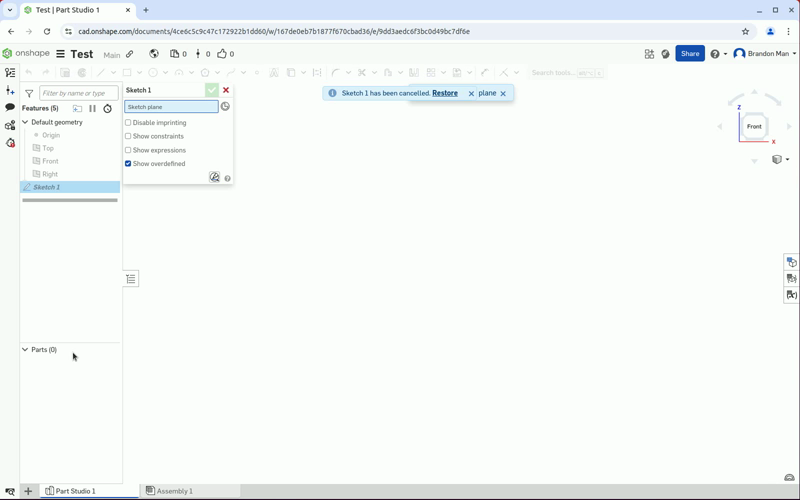
mouse_move(73, 163)
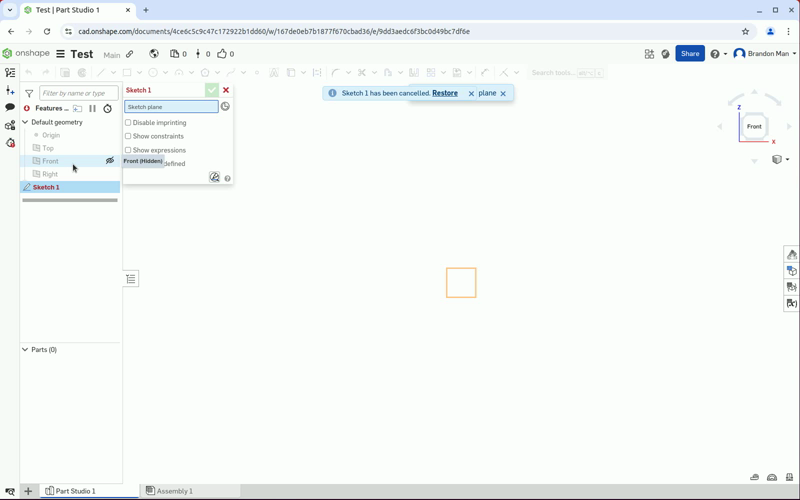
click(73, 163)
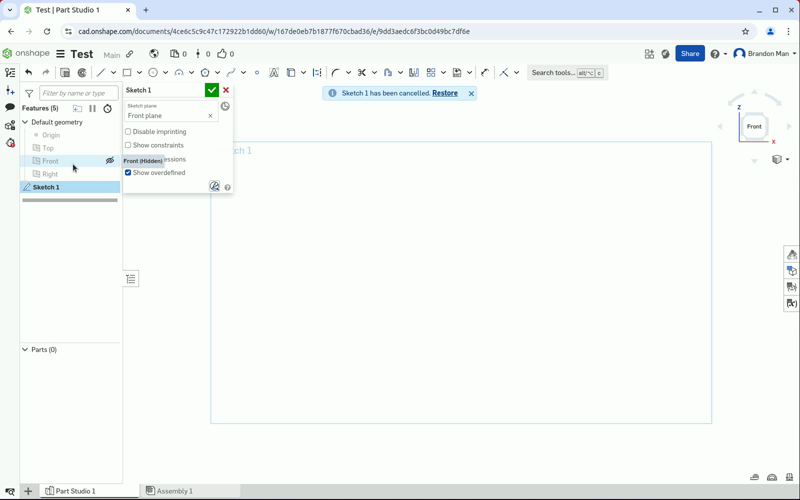
mouse_move(73, 352)
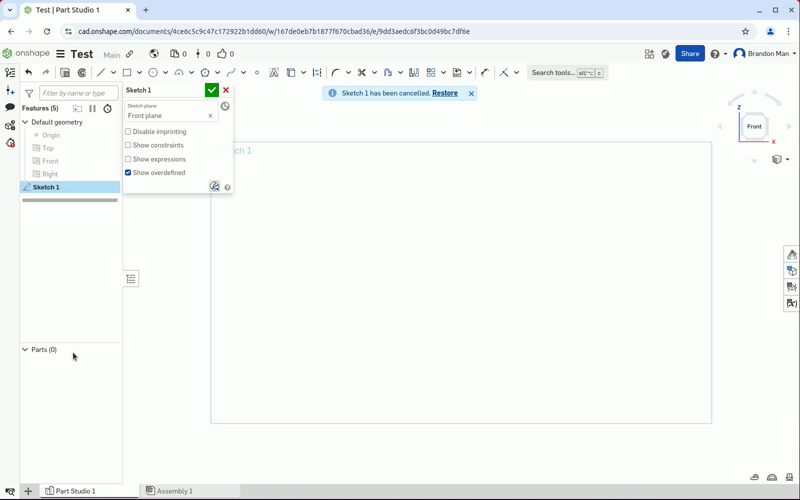
key(y)
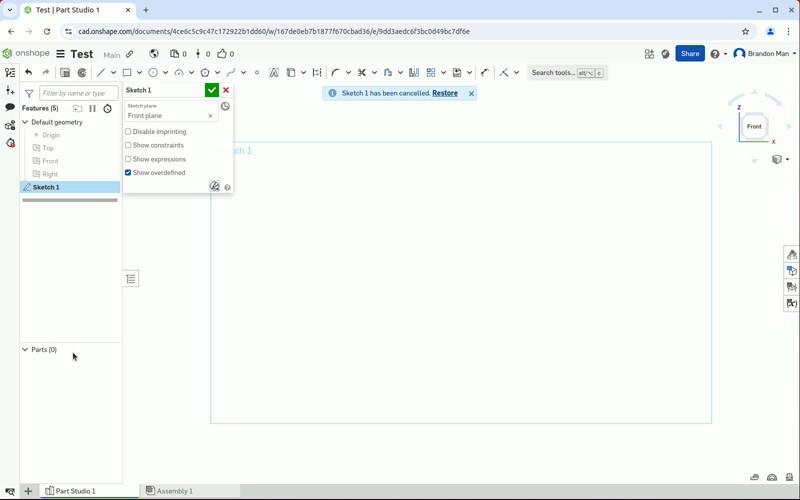
key(c)
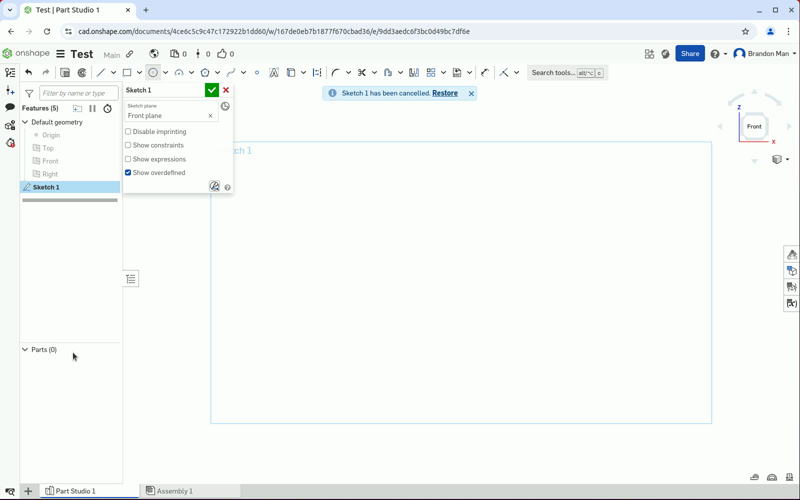
key_down(shift)
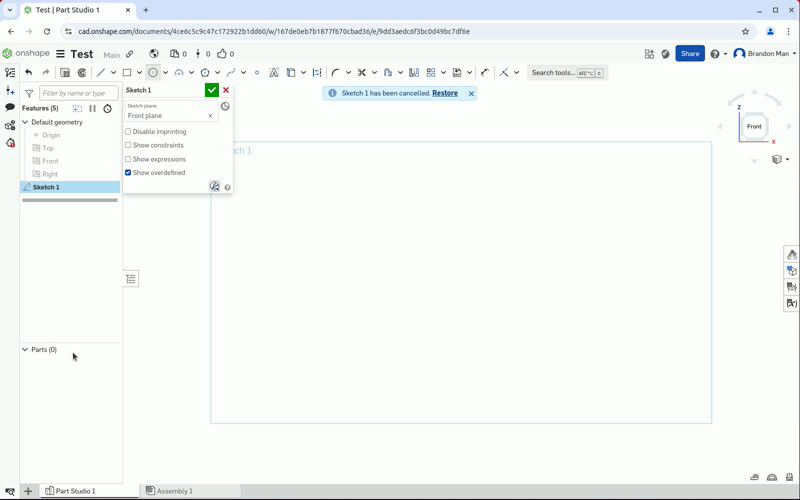
mouse_move(461, 282)
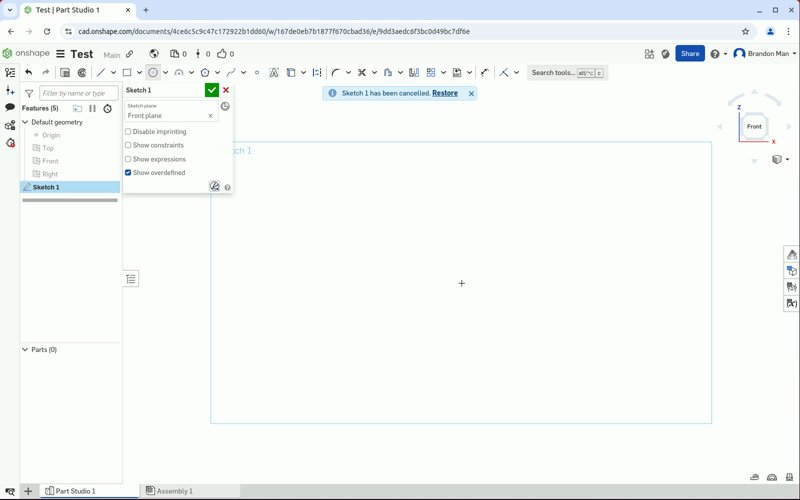
click(461, 282)
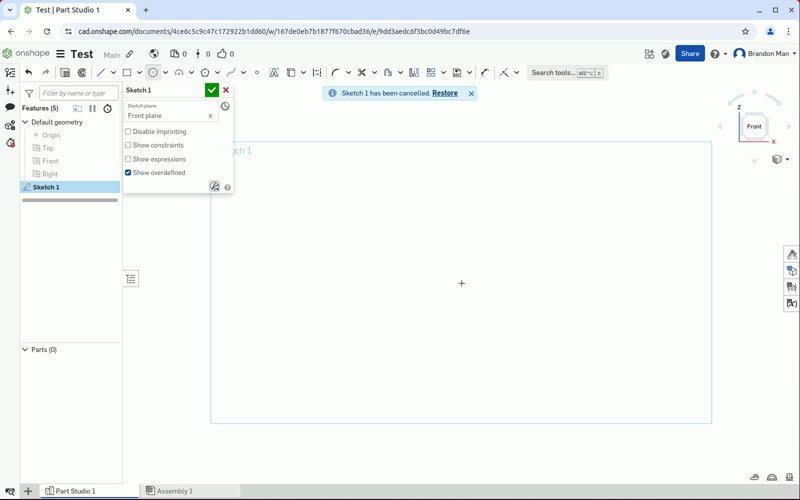
key_up(shift)
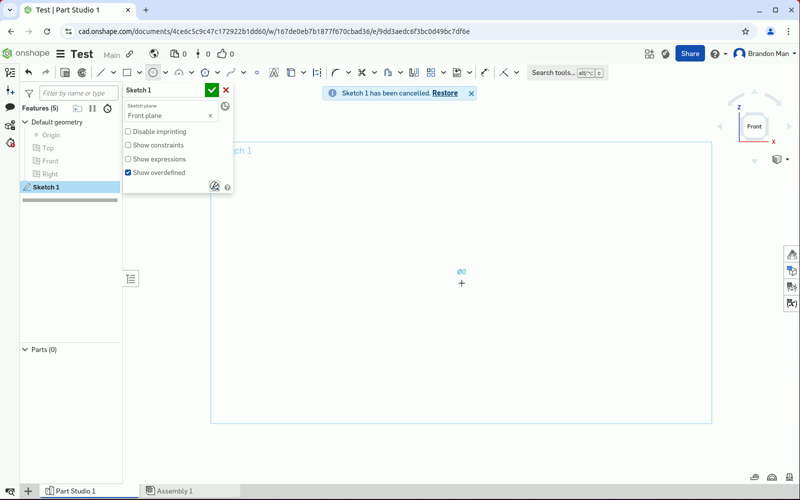
mouse_move(501, 282)
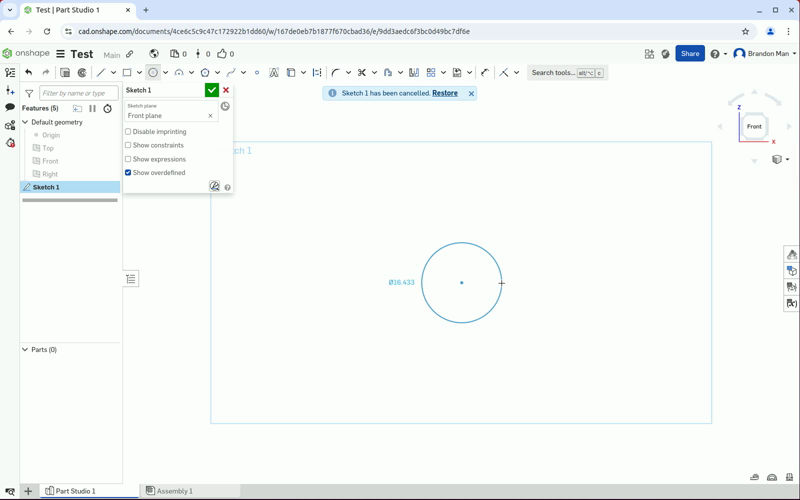
click(501, 282)
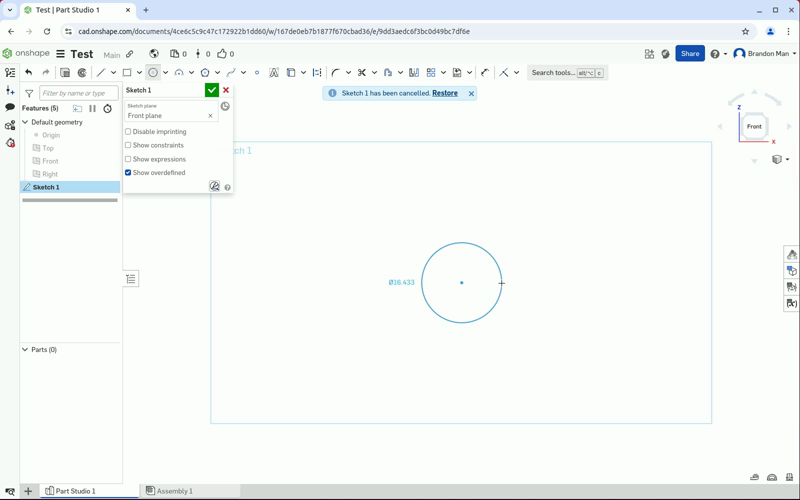
key(esc)
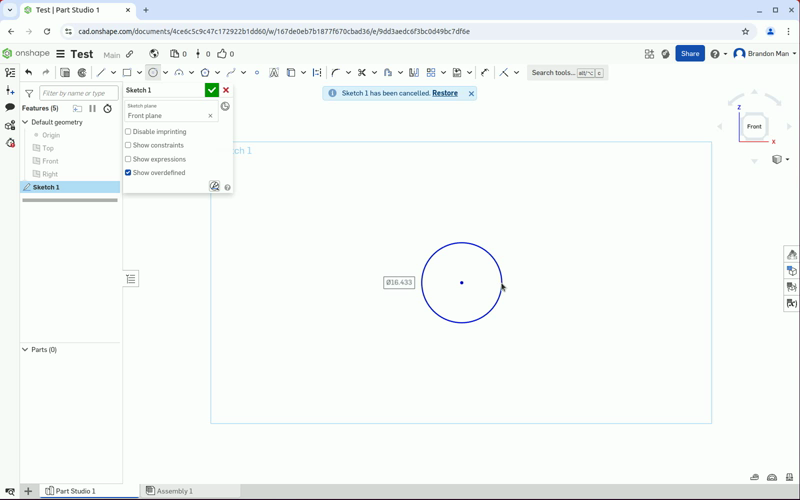
mouse_move(475, 281)
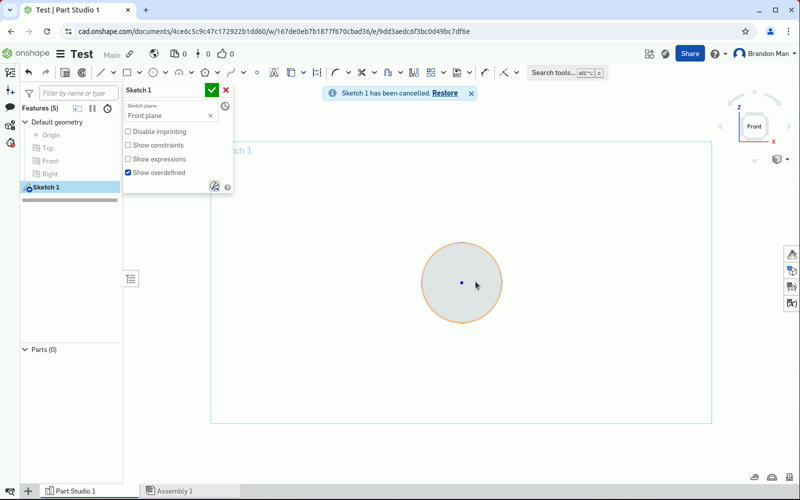
click(475, 281)
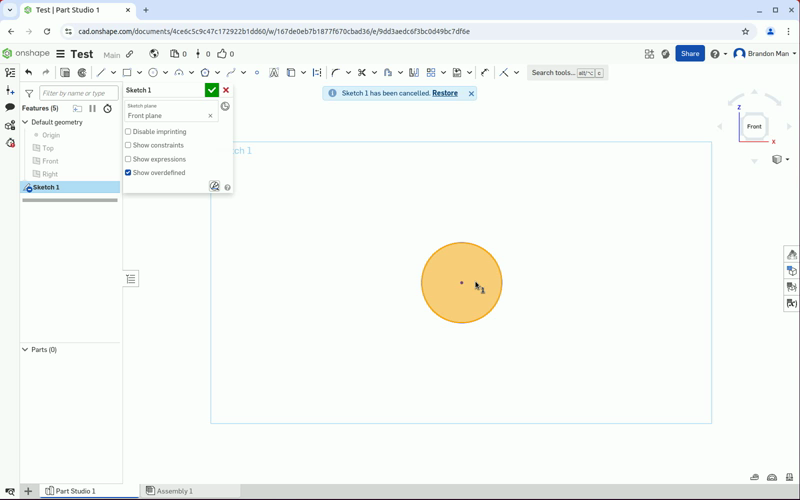
mouse_move(73, 352)
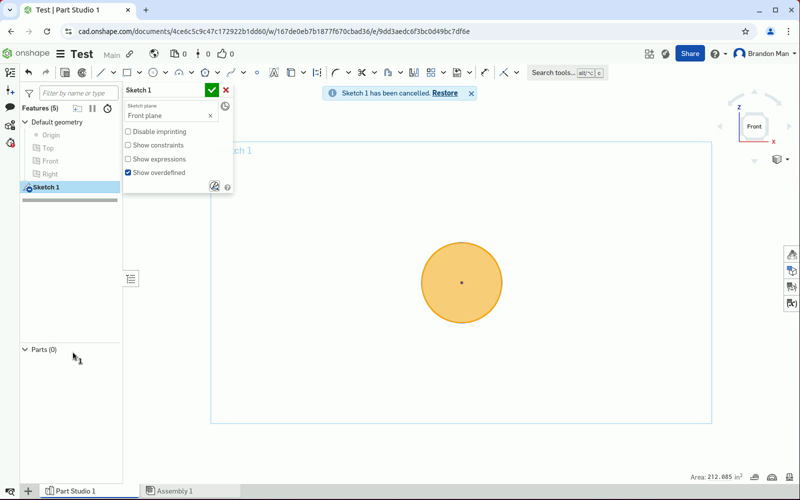
key(shift+y)
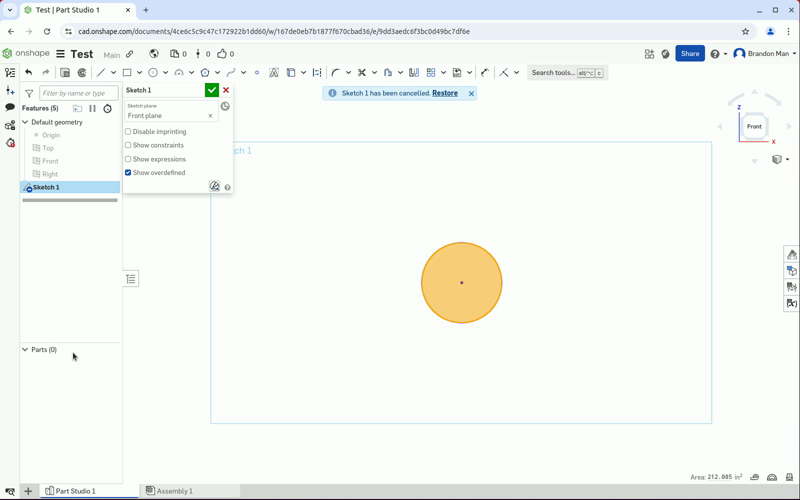
key(shift+e)
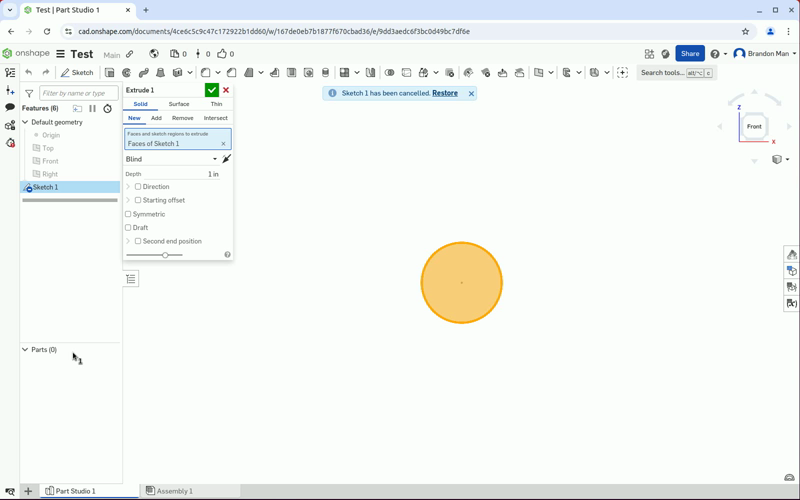
mouse_move(143, 106)
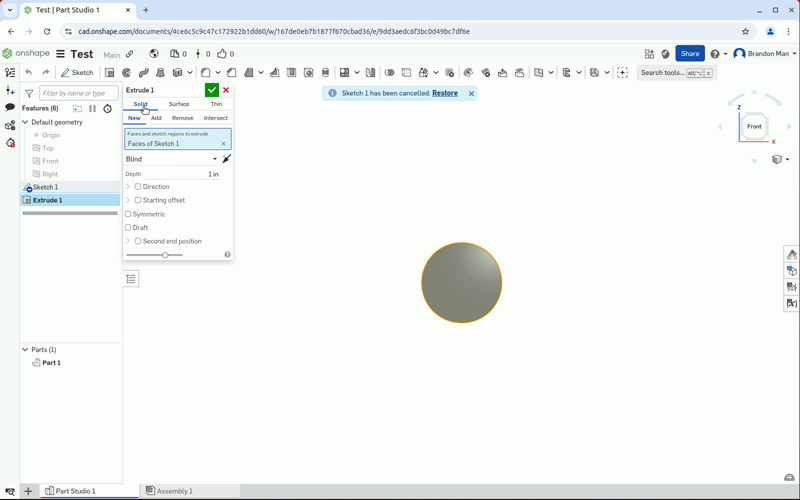
click(143, 106)
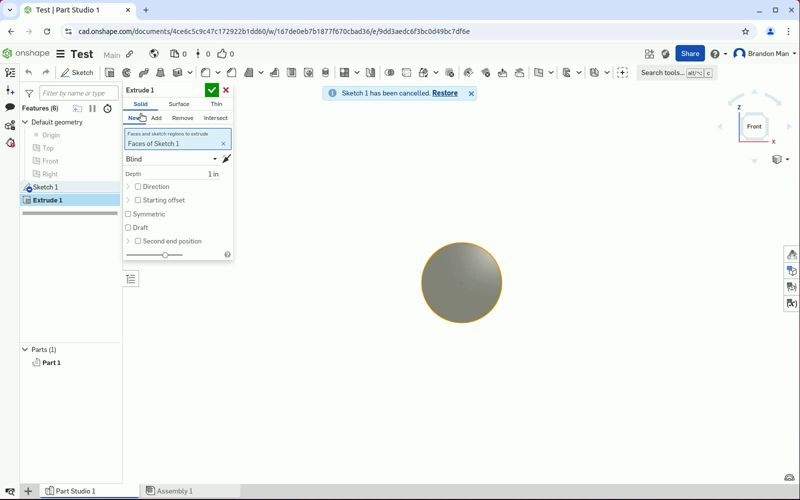
mouse_move(137, 120)
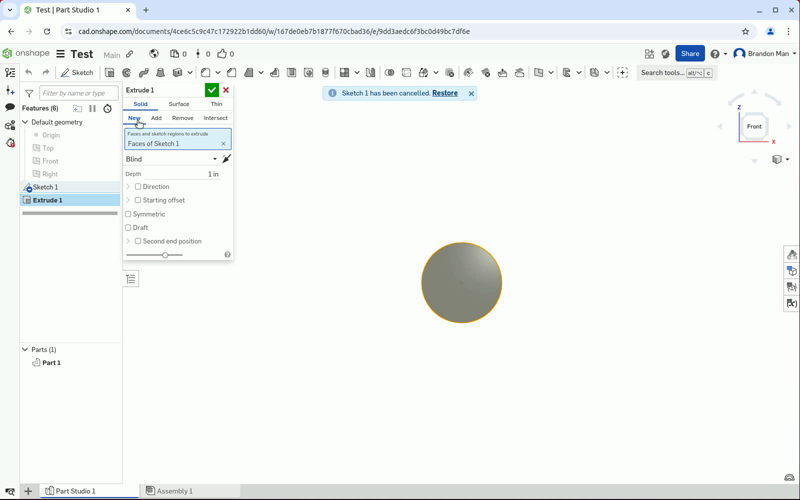
click(137, 120)
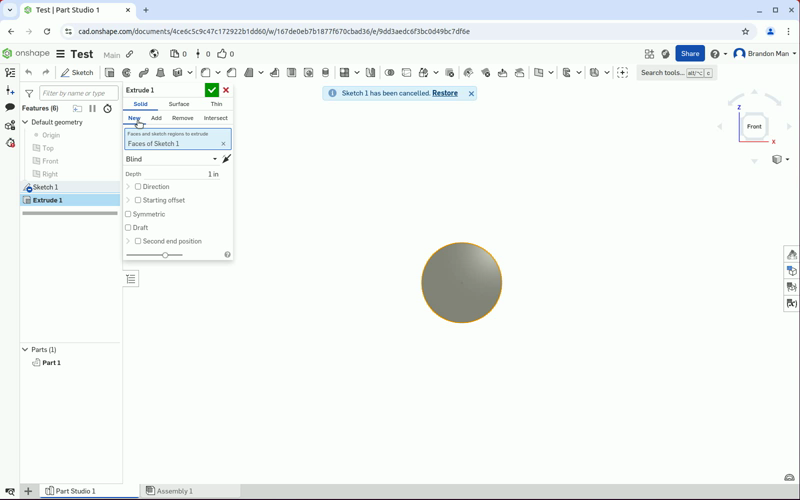
key(tab, 4)
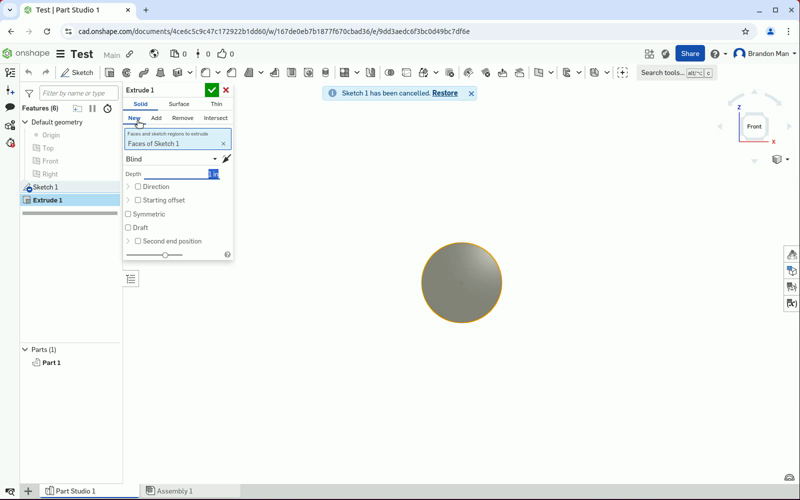
text(0.481)
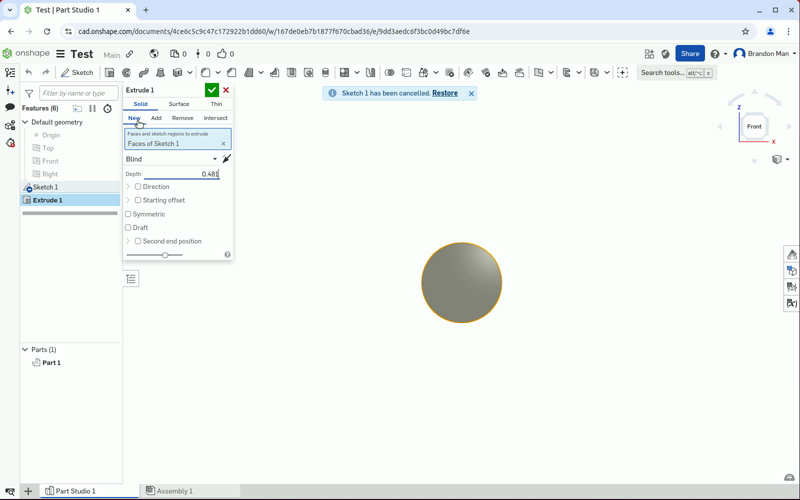
key(enter)
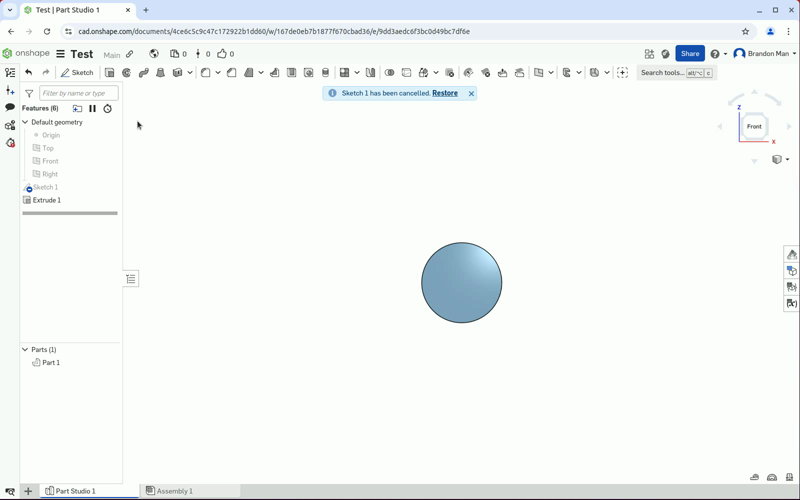
key(shift+h)
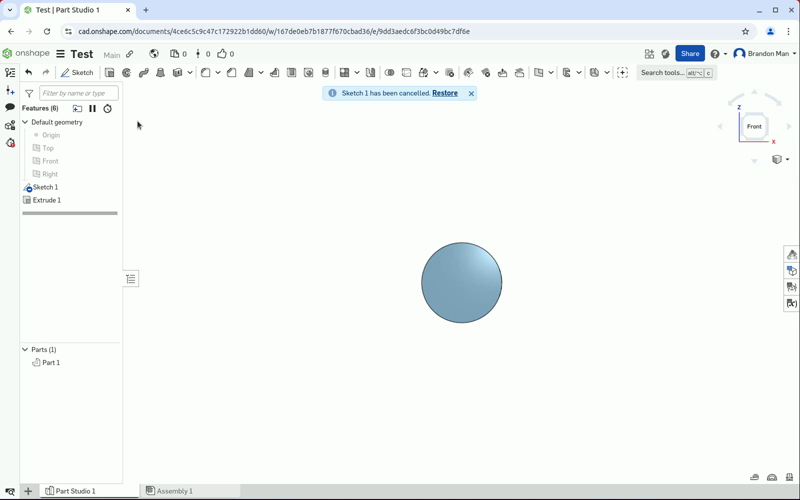
key(shift+h)
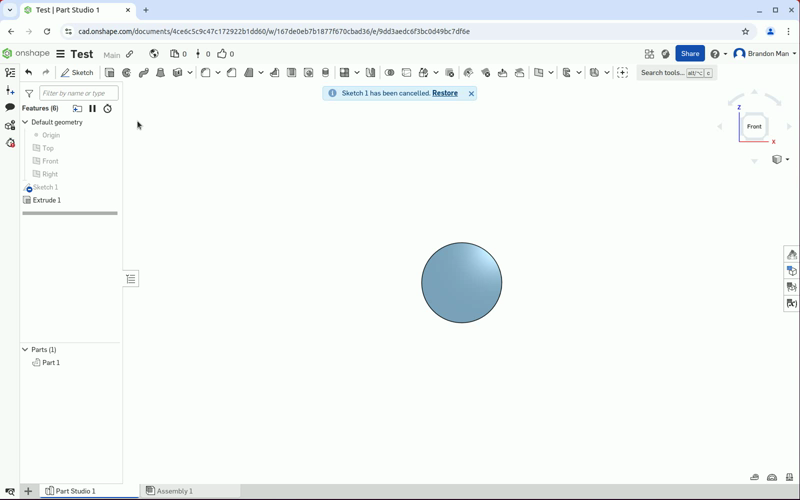
mouse_move(73, 189)
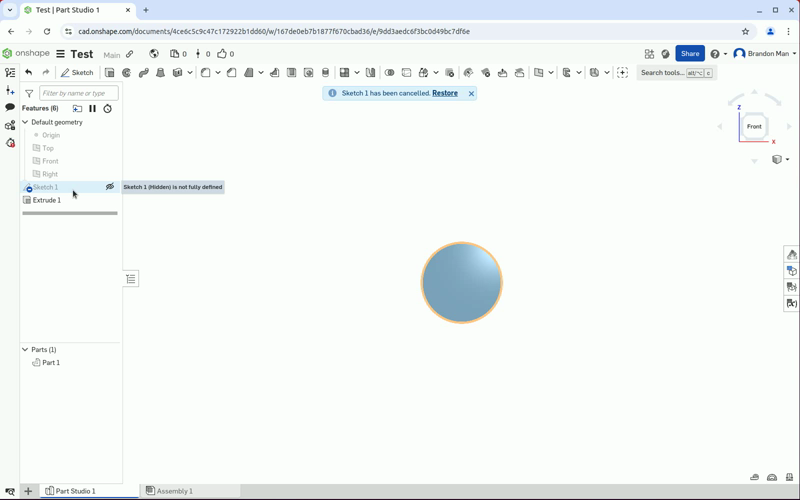
click(73, 189)
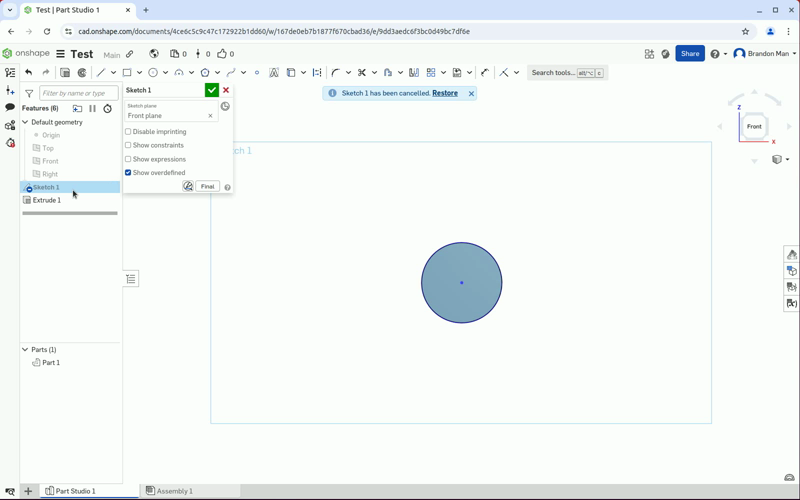
mouse_move(229, 92)
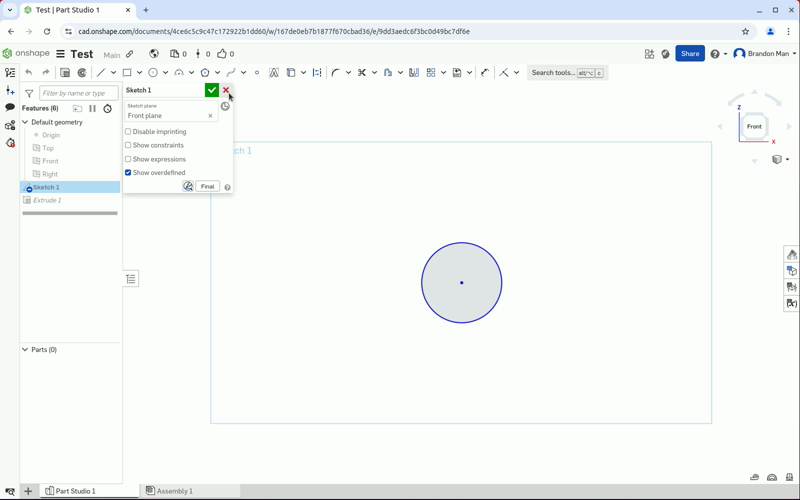
click(229, 92)
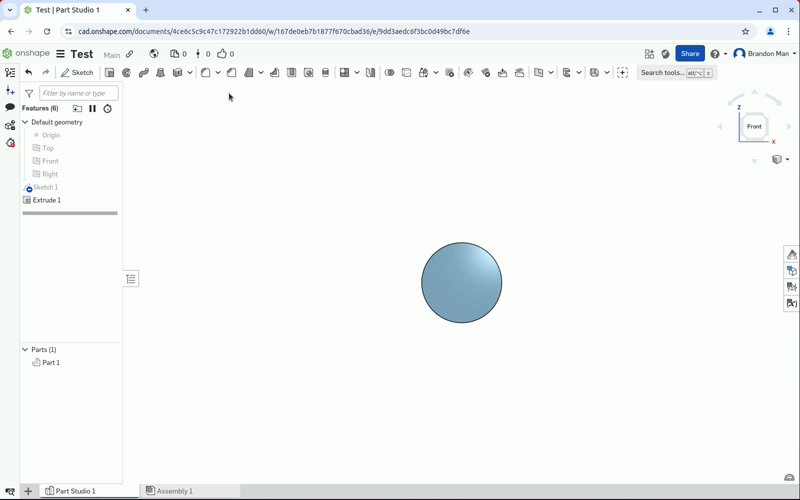
mouse_move(541, 75)
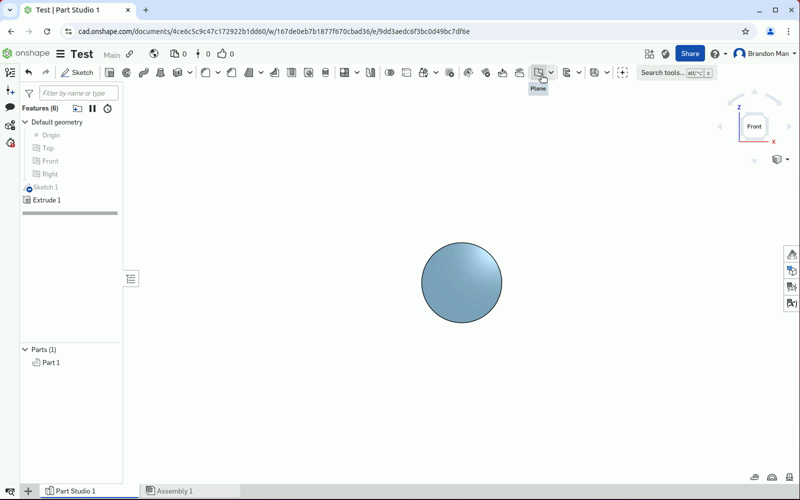
click(541, 75)
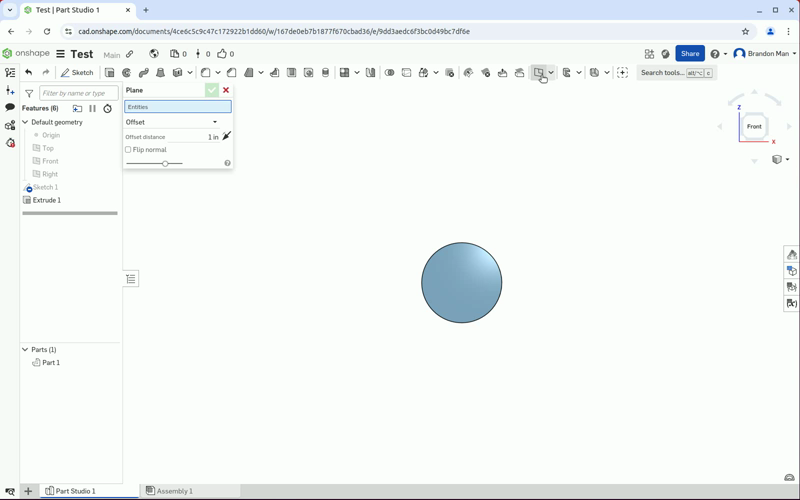
mouse_move(73, 163)
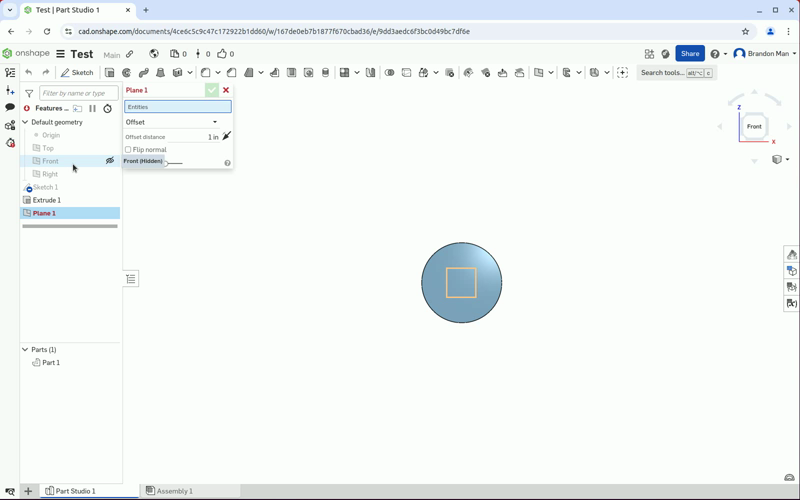
click(73, 163)
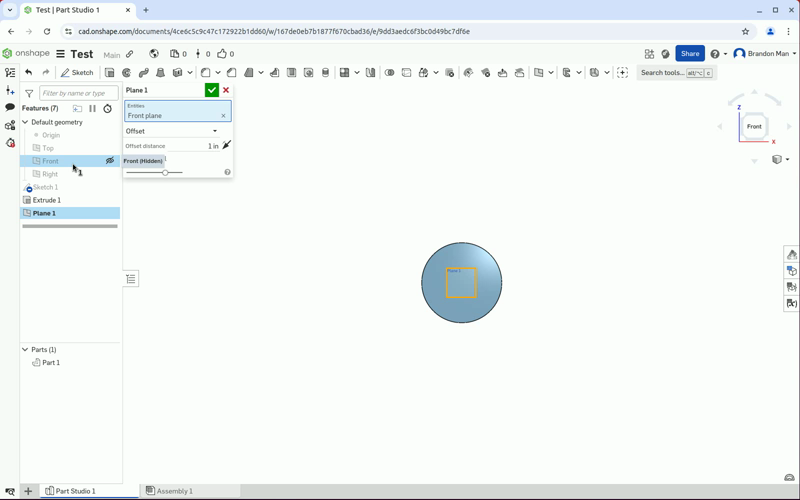
key(tab, 2)
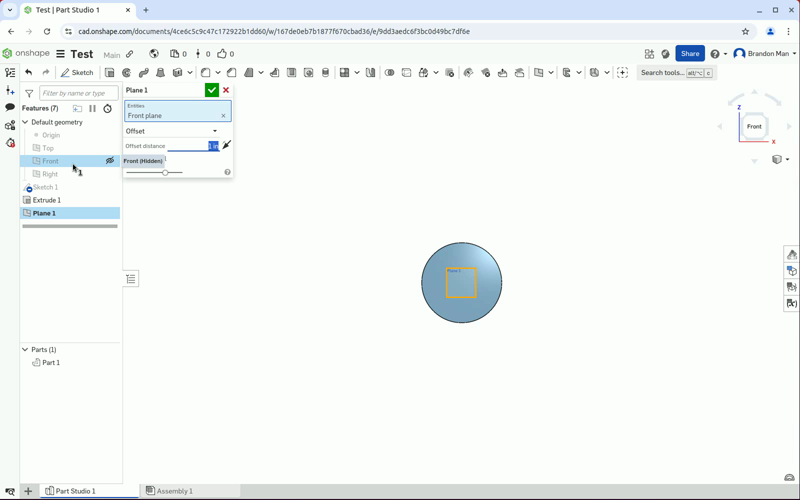
text(0.493)
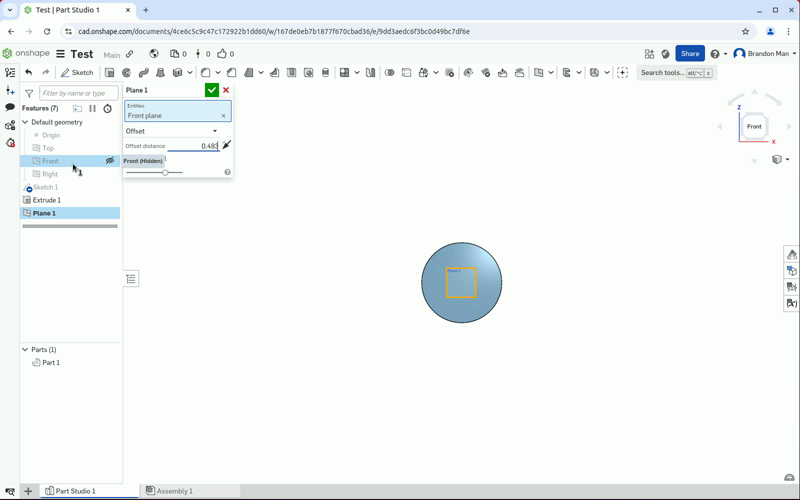
key(enter, 2)
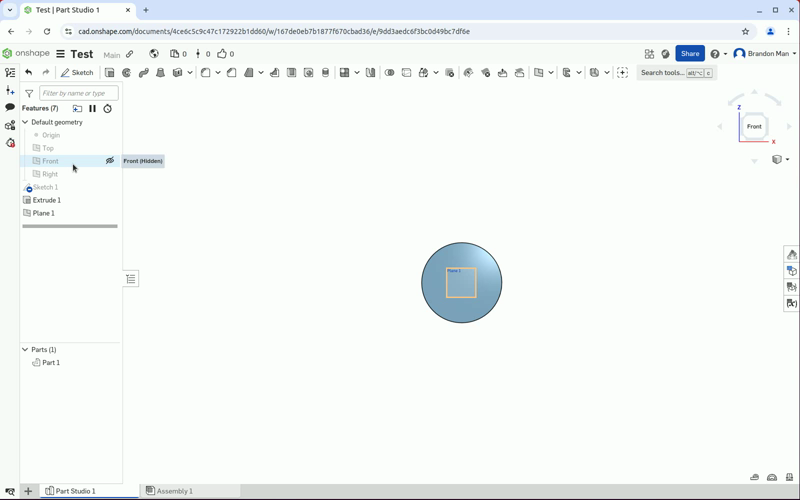
key(shift+s)
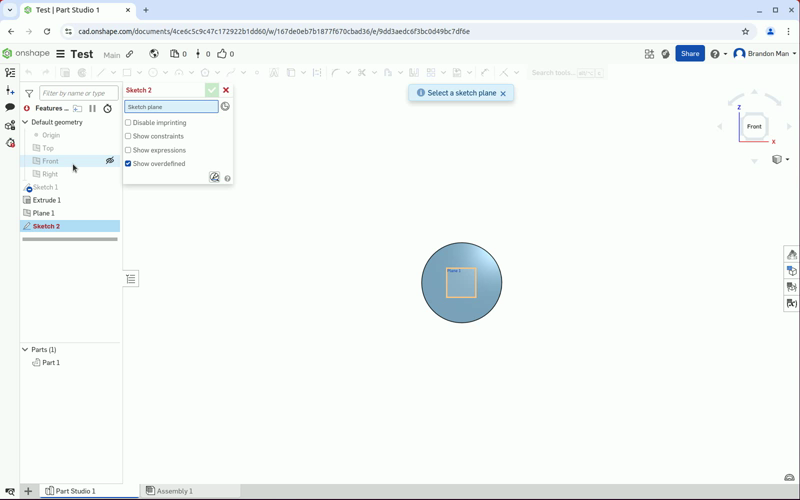
mouse_move(73, 215)
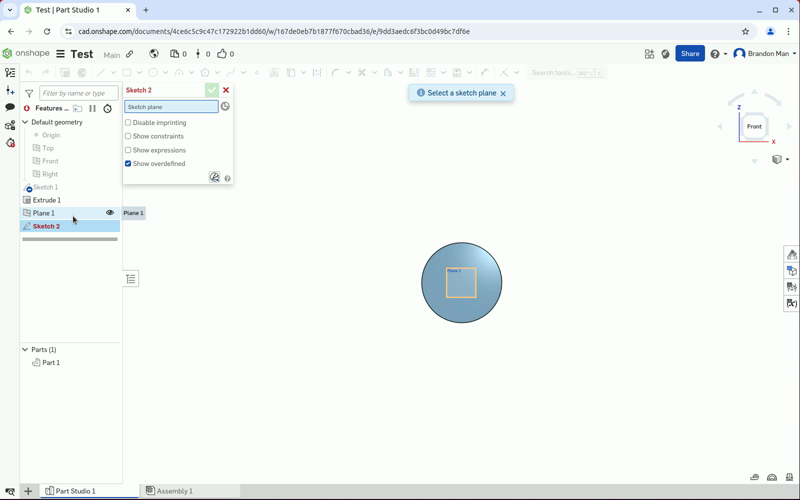
click(73, 215)
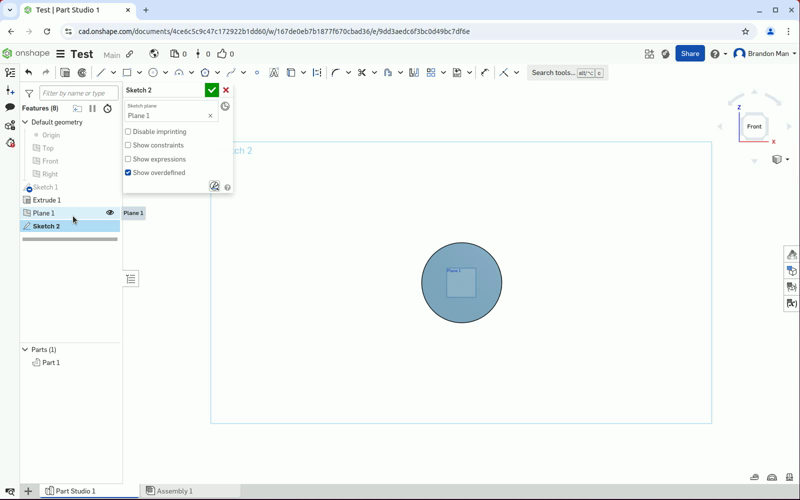
mouse_move(73, 352)
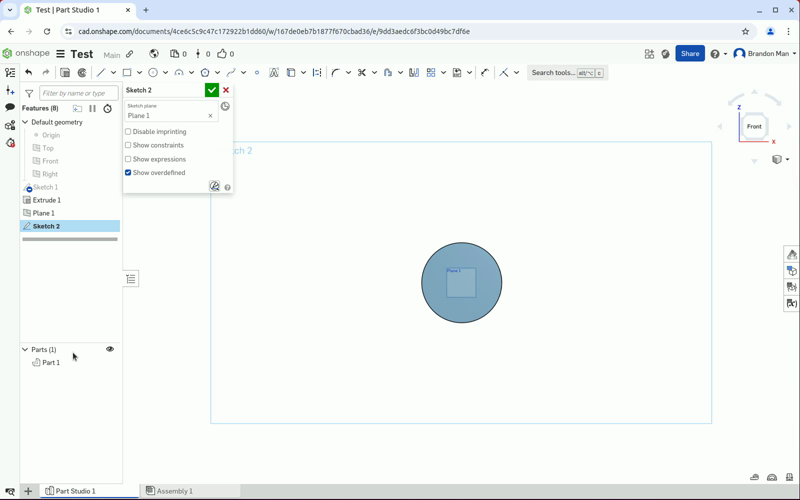
key(y)
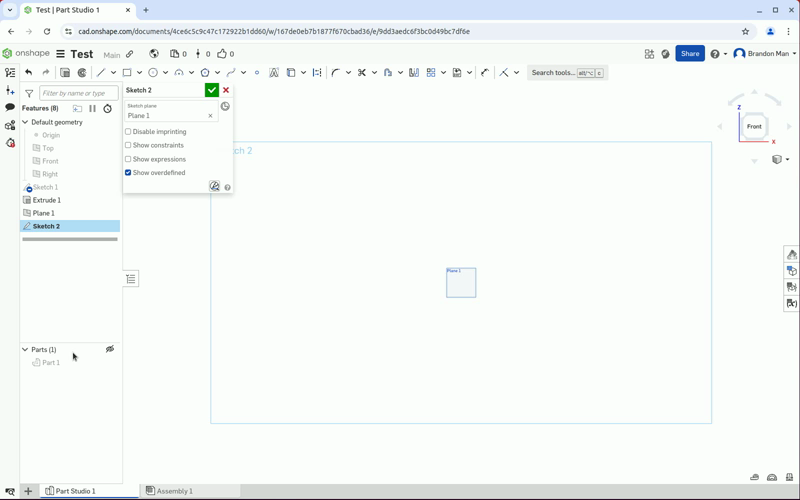
key(c)
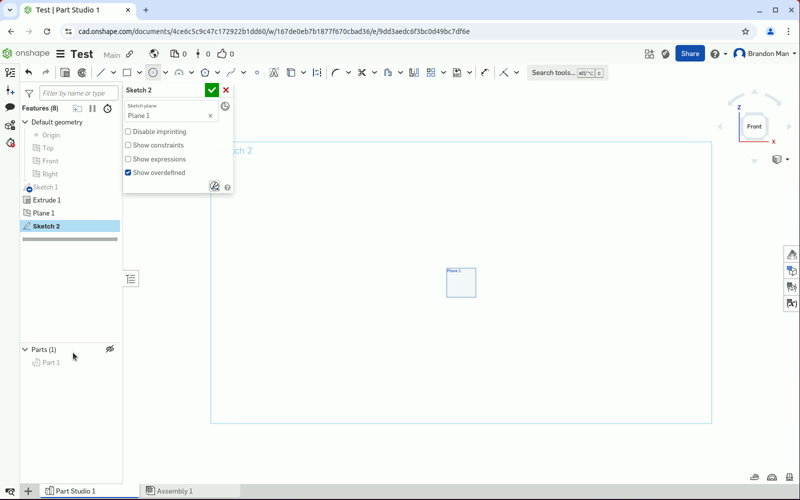
key_down(shift)
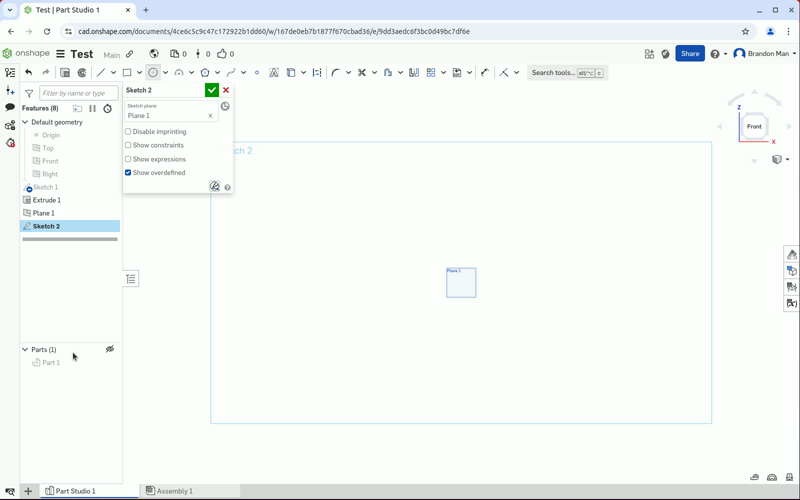
mouse_move(460, 282)
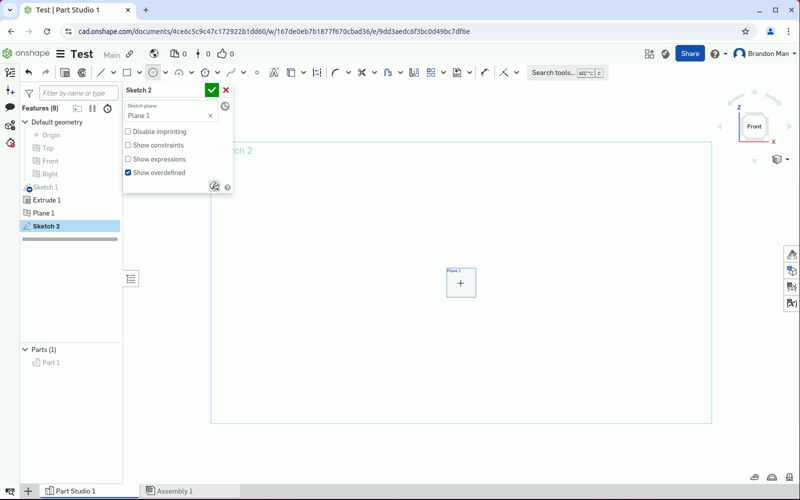
click(460, 282)
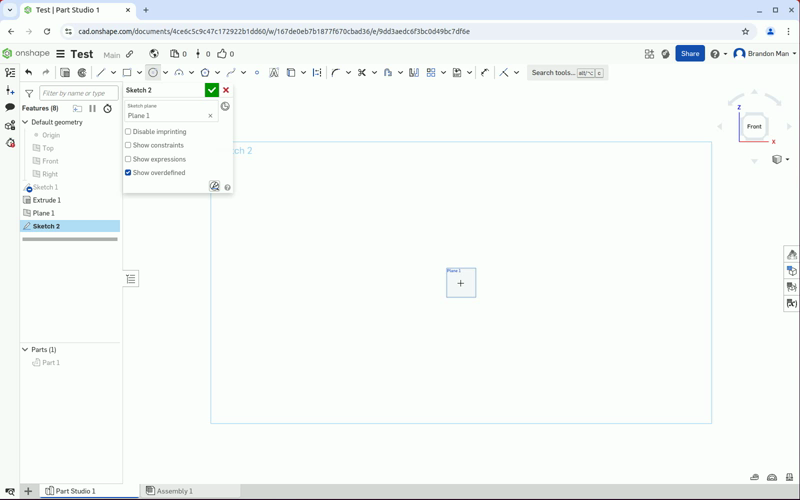
key_up(shift)
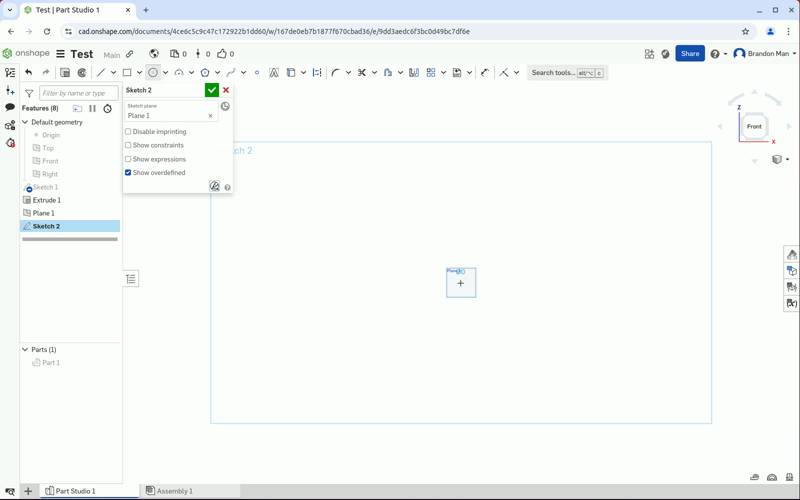
mouse_move(479, 282)
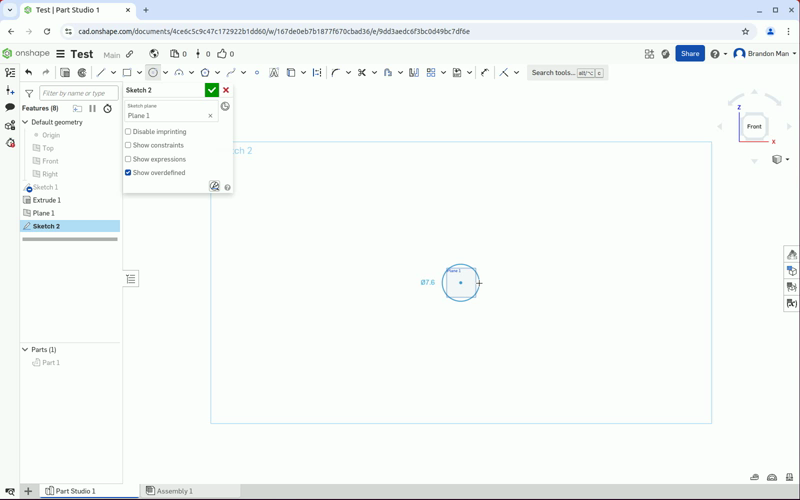
click(479, 282)
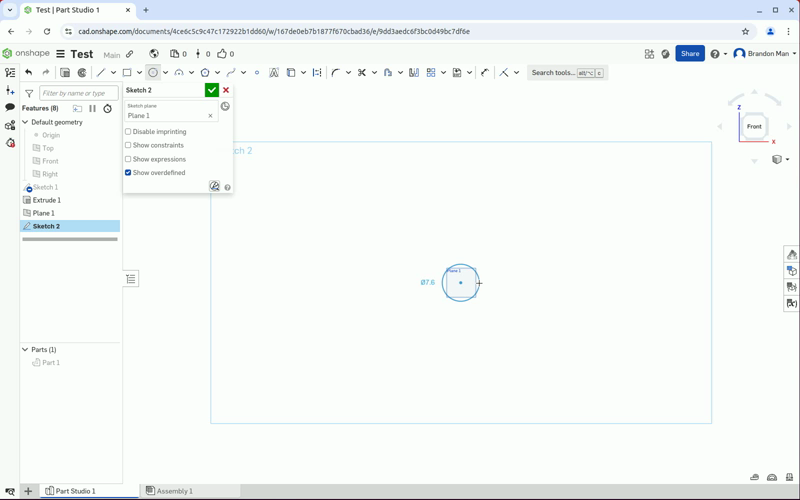
key(esc)
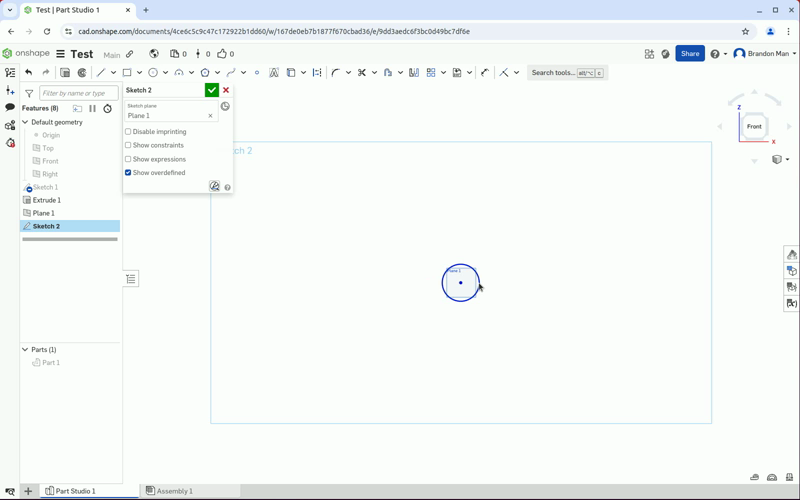
mouse_move(463, 294)
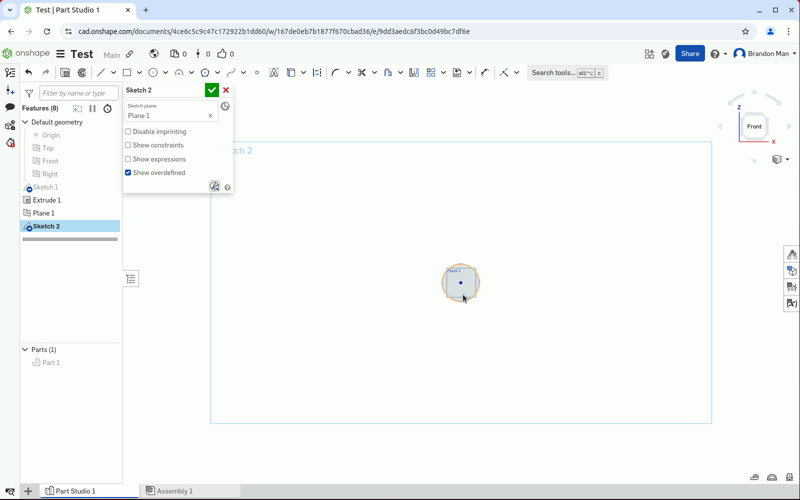
scroll(6)
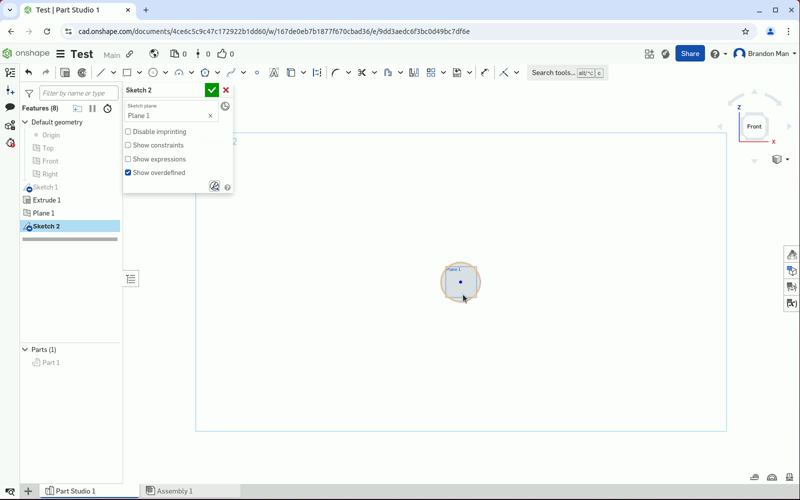
scroll(6)
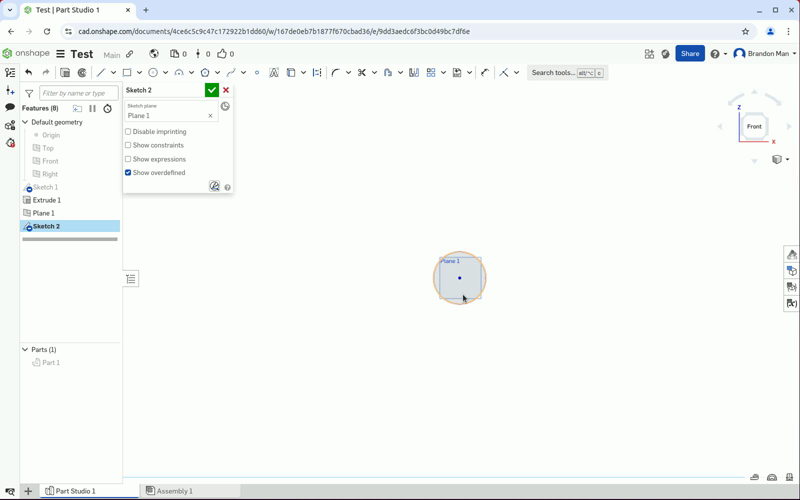
scroll(6)
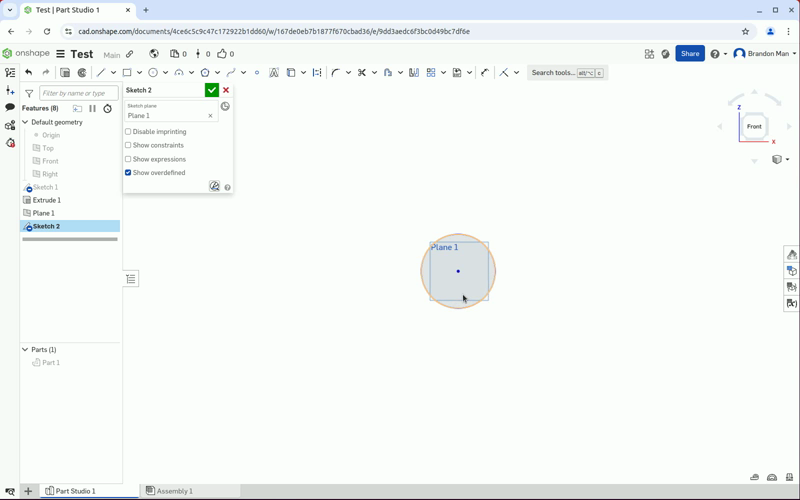
scroll(6)
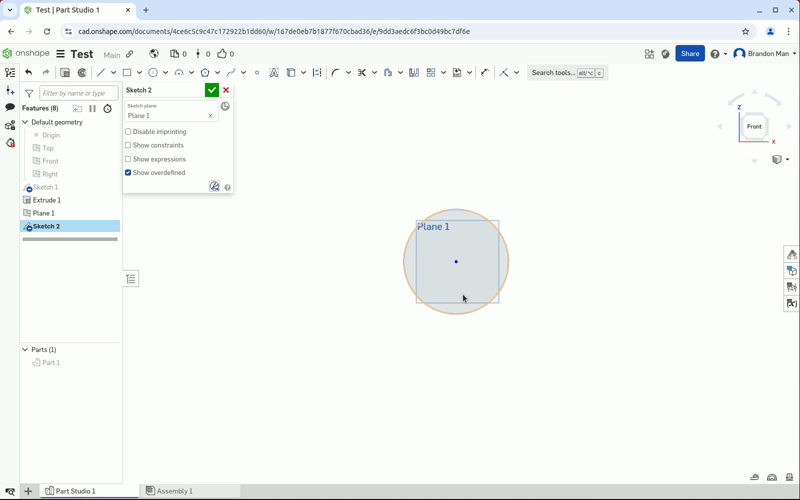
scroll(6)
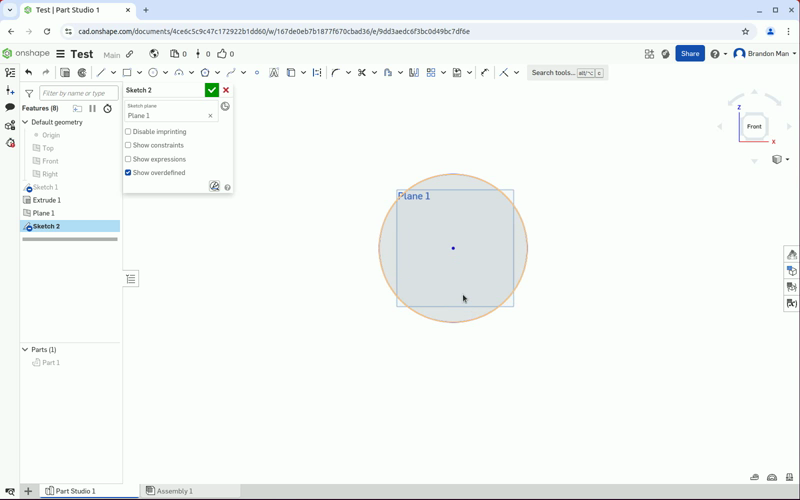
scroll(6)
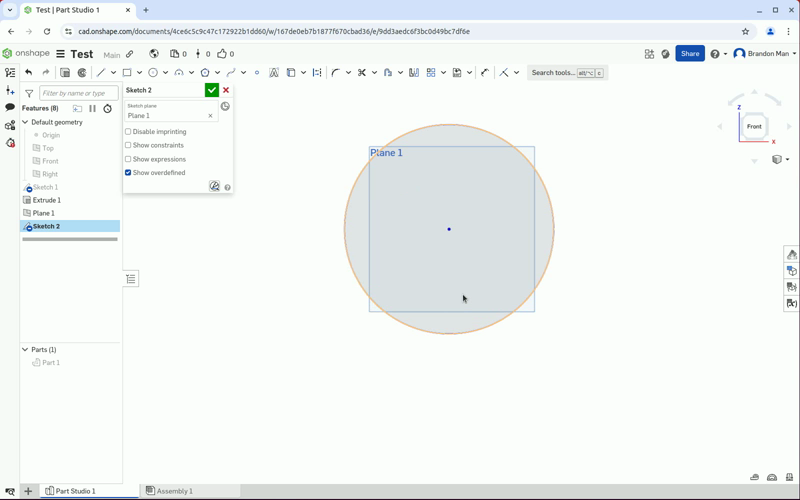
scroll(6)
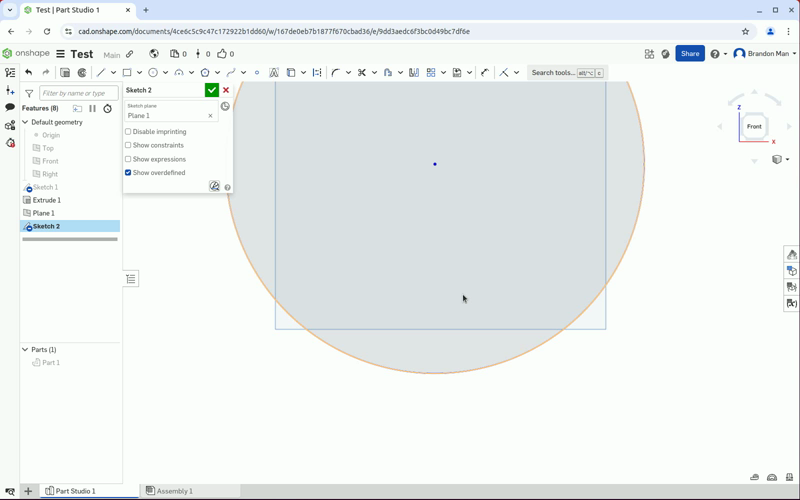
click(463, 294)
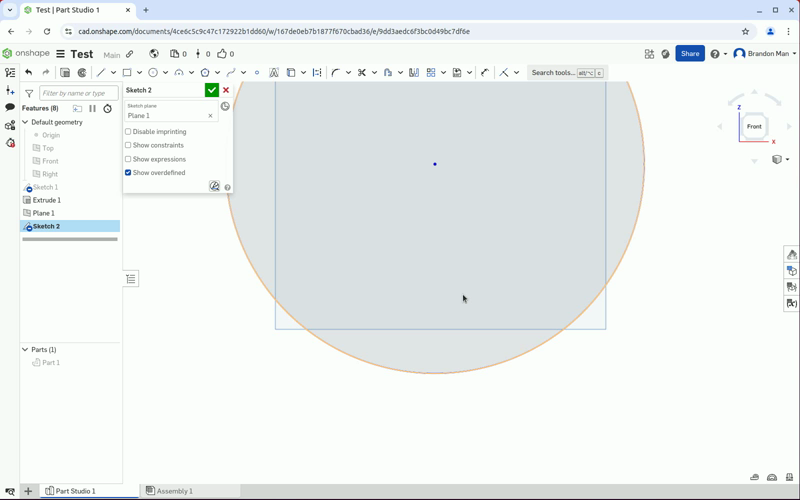
scroll(-6)
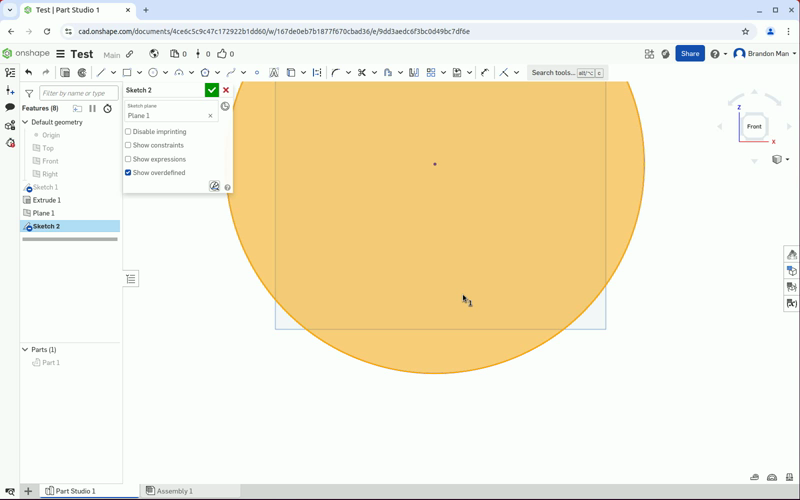
scroll(-6)
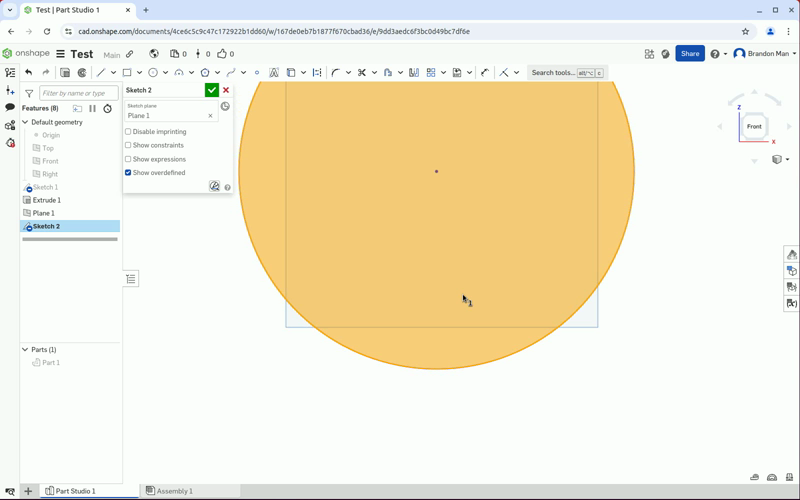
scroll(-6)
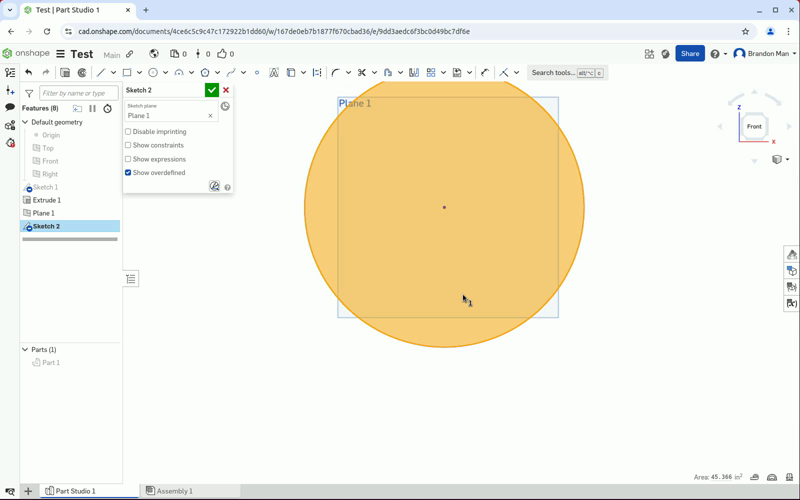
scroll(-6)
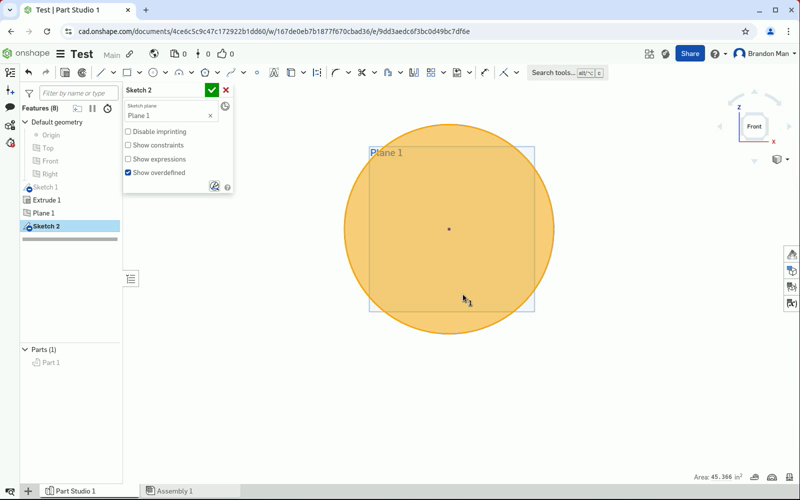
scroll(-6)
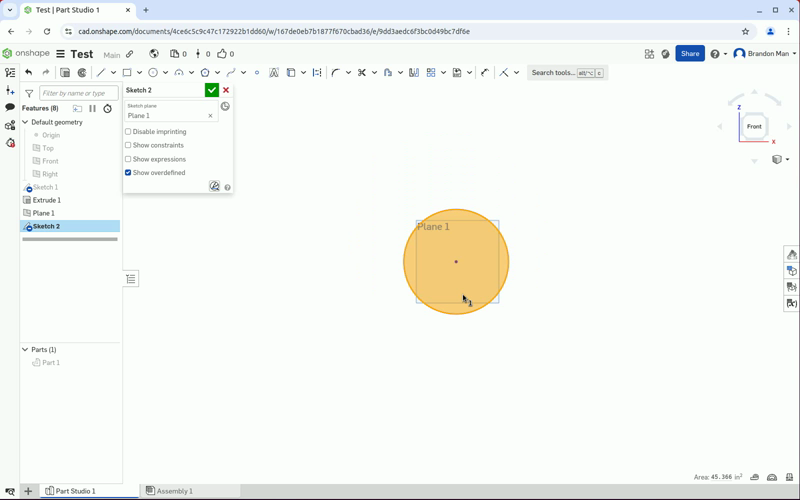
scroll(-6)
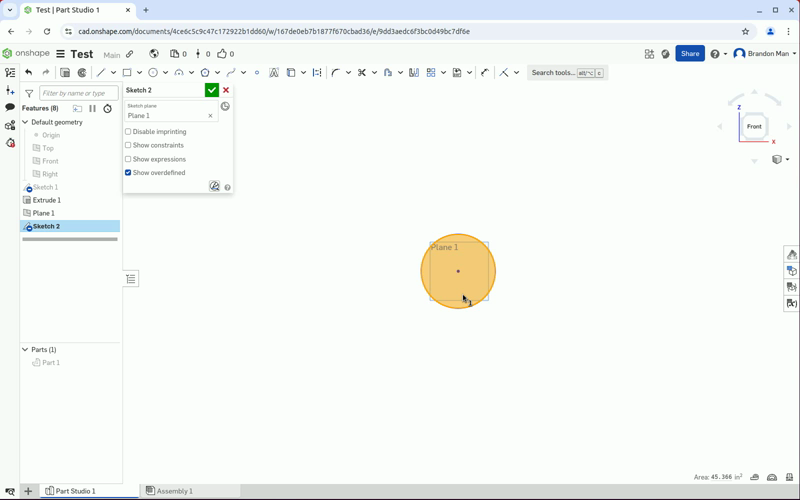
scroll(-6)
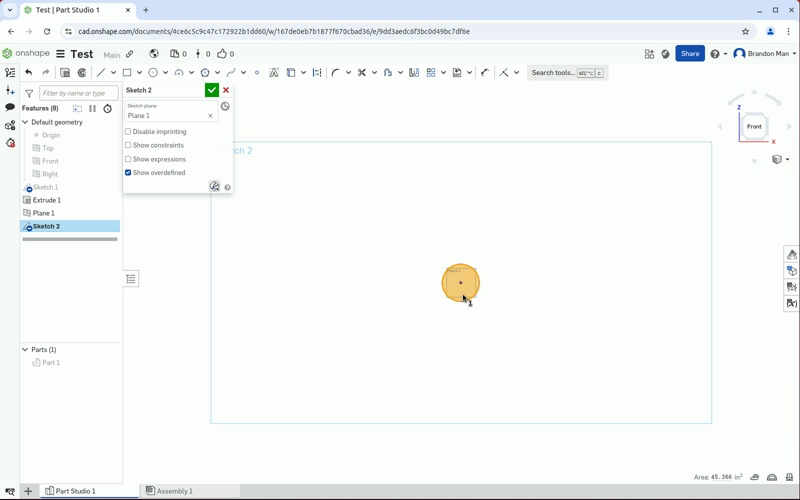
mouse_move(73, 352)
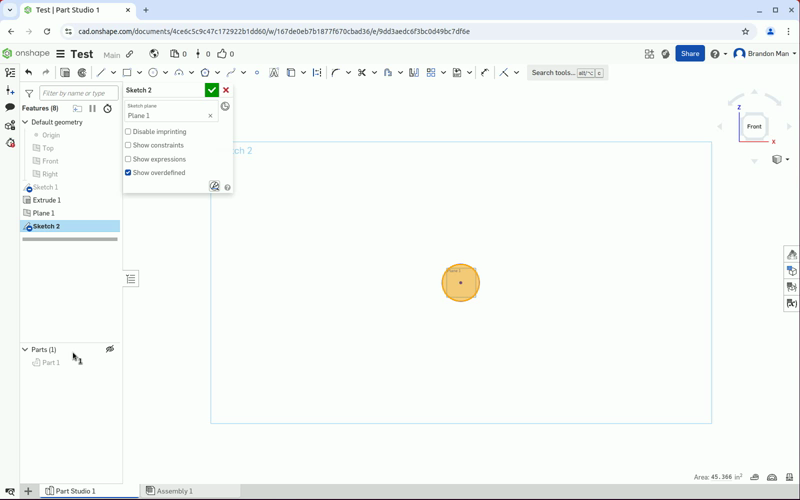
key(shift+y)
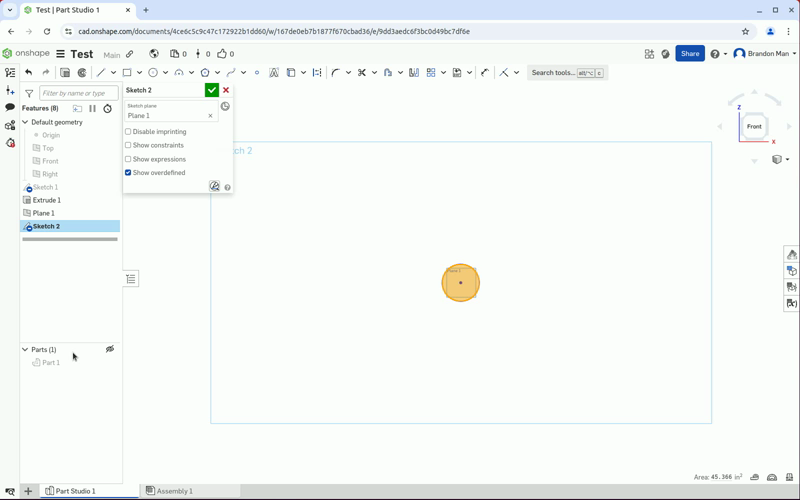
key(shift+e)
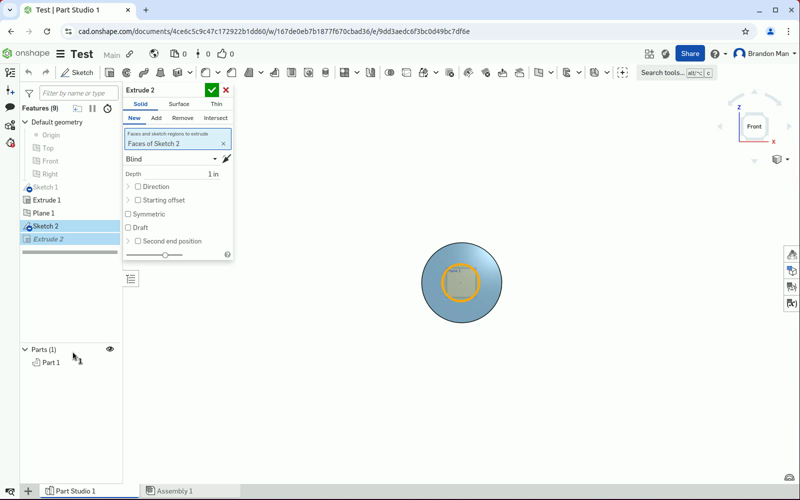
mouse_move(143, 106)
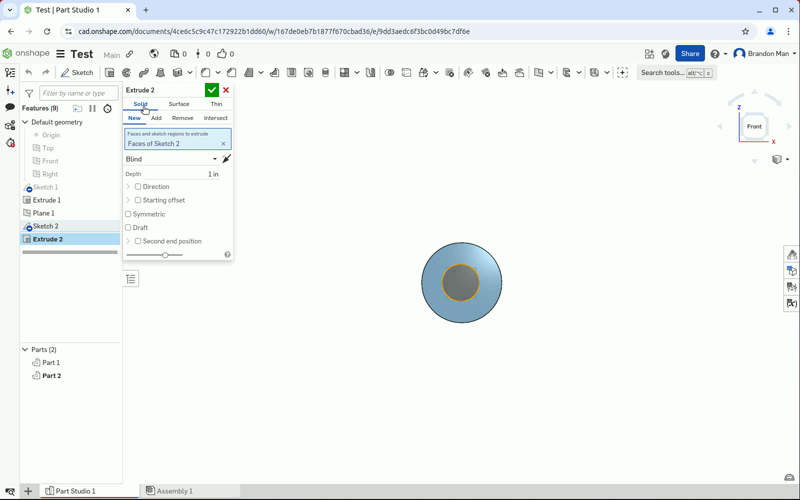
click(143, 106)
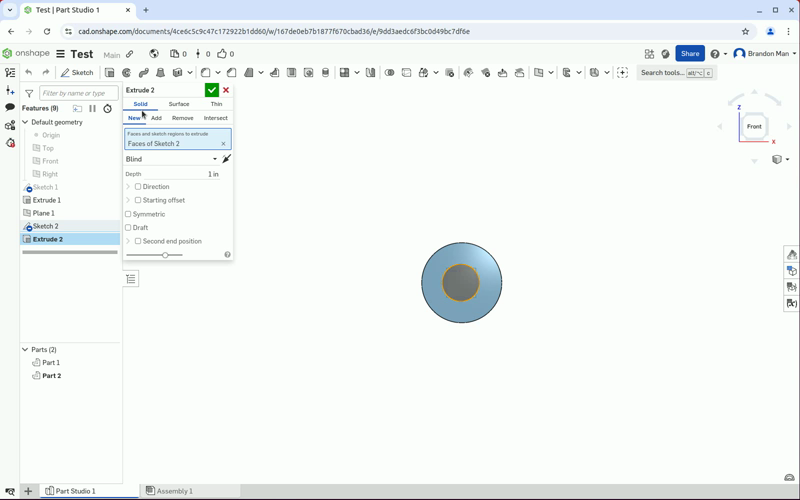
mouse_move(137, 120)
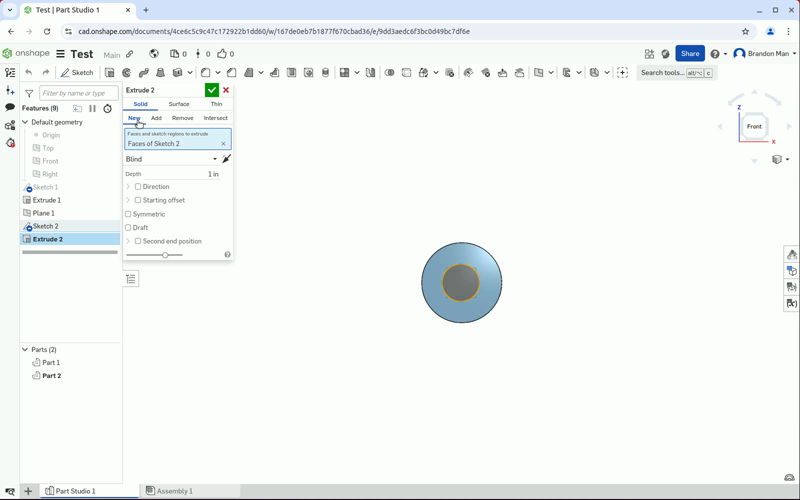
click(137, 120)
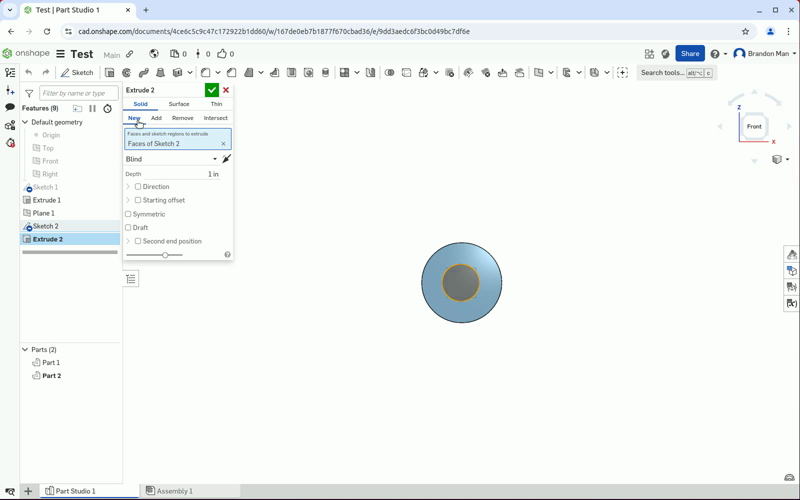
key(tab, 4)
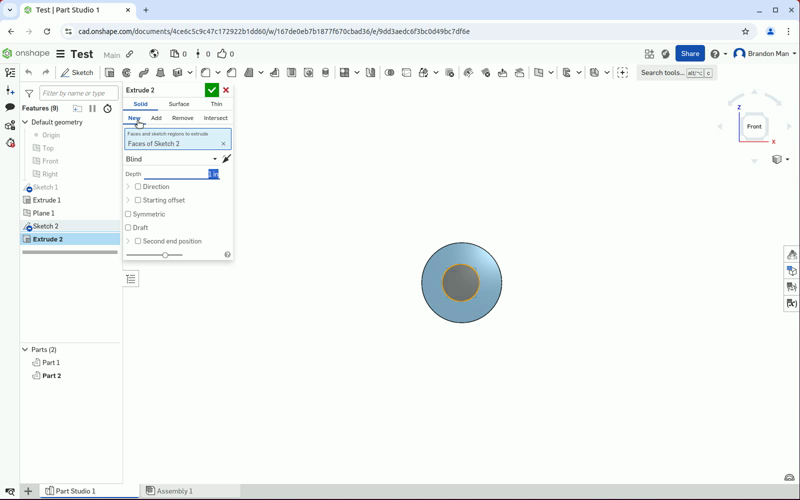
text(22.627)
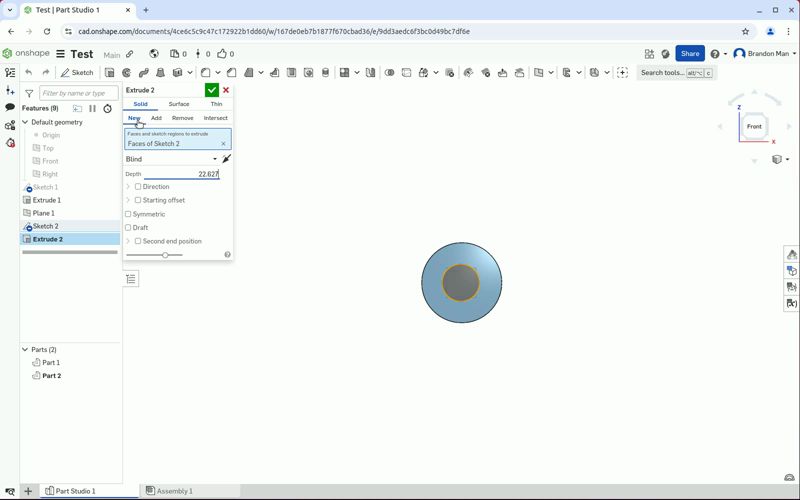
key(enter)
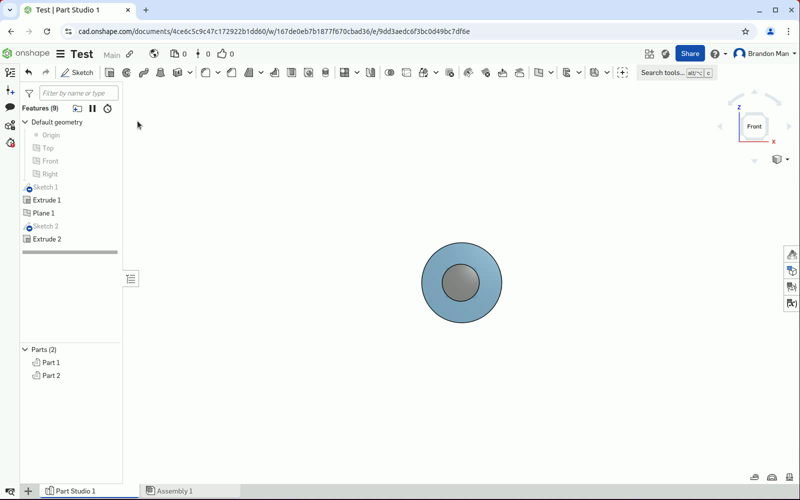
key(shift+h)
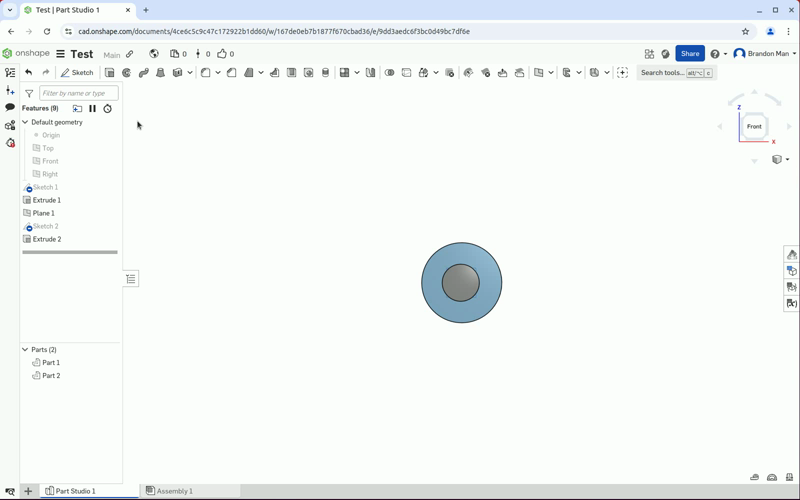
key(shift+h)
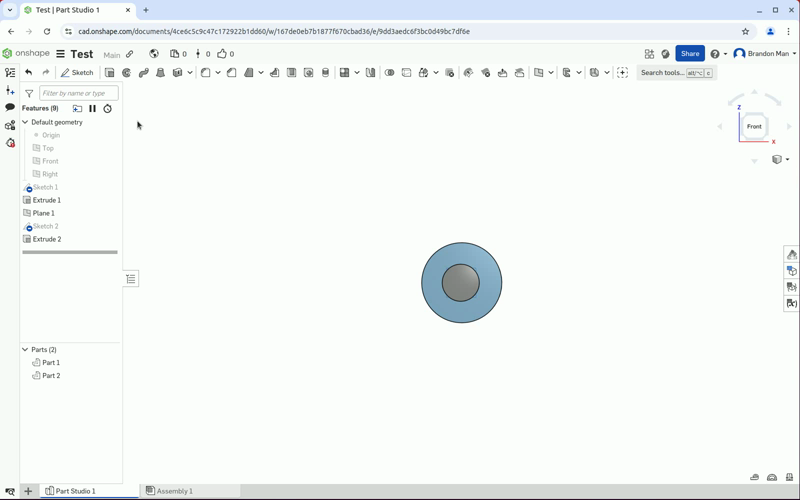
mouse_move(73, 189)
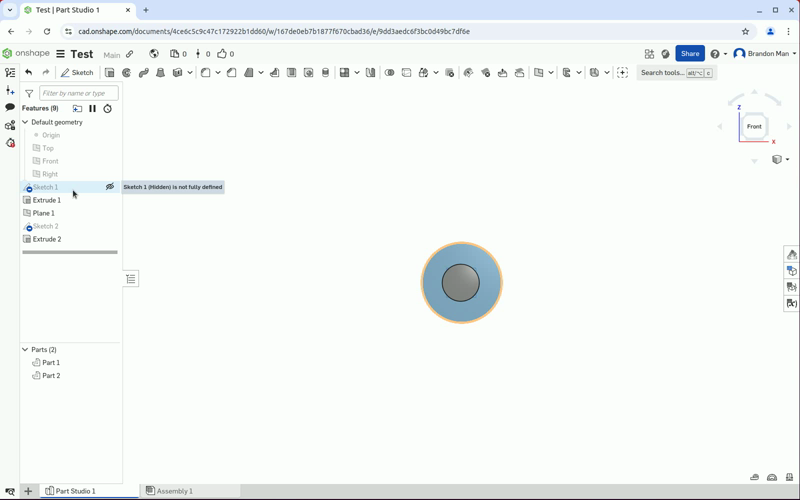
click(73, 189)
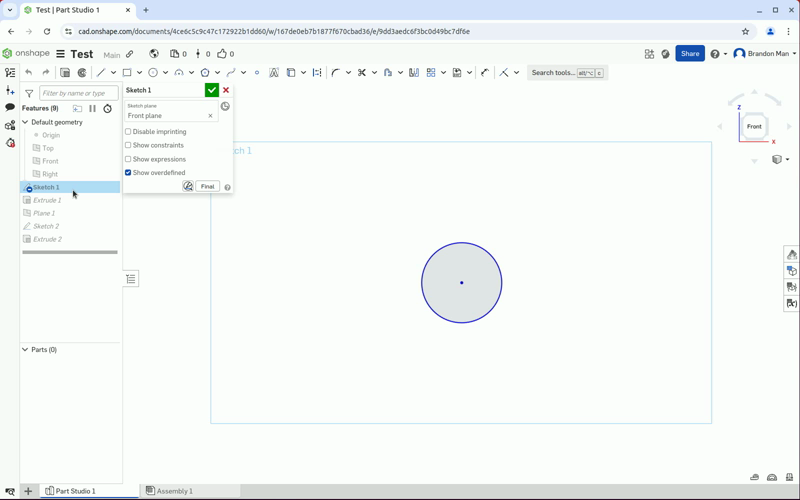
mouse_move(229, 92)
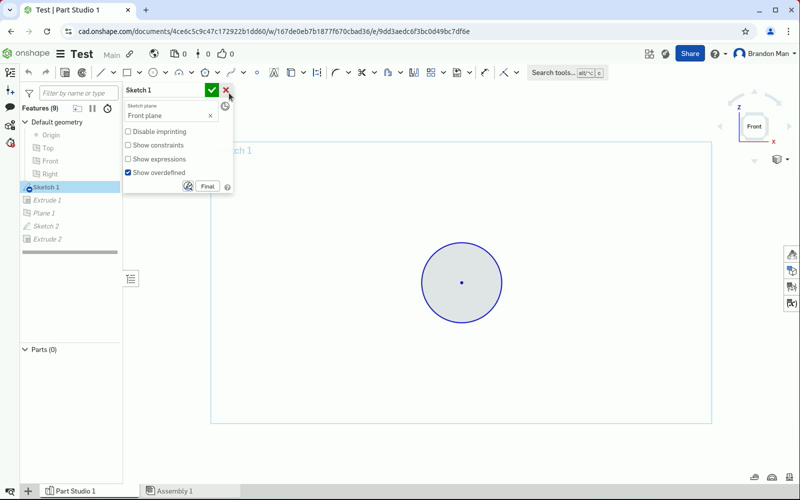
click(229, 92)
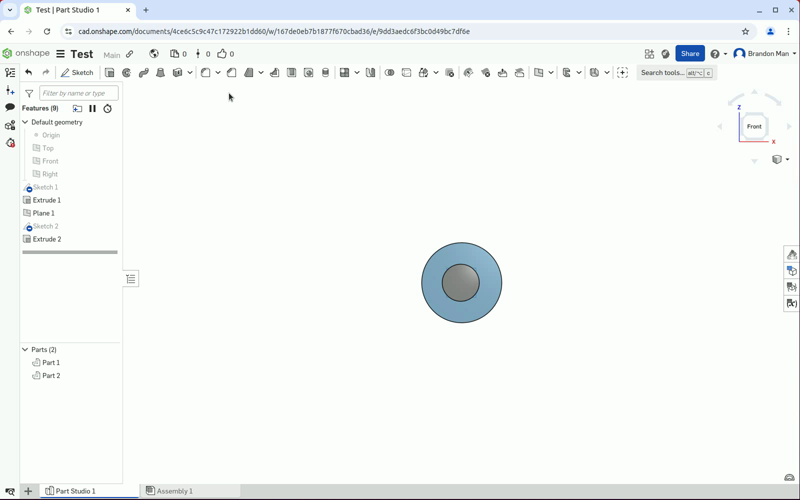
mouse_move(73, 352)
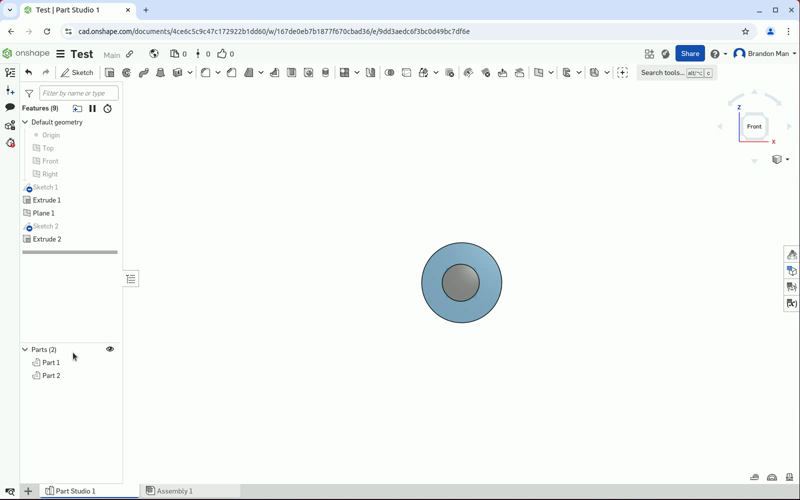
key(y)
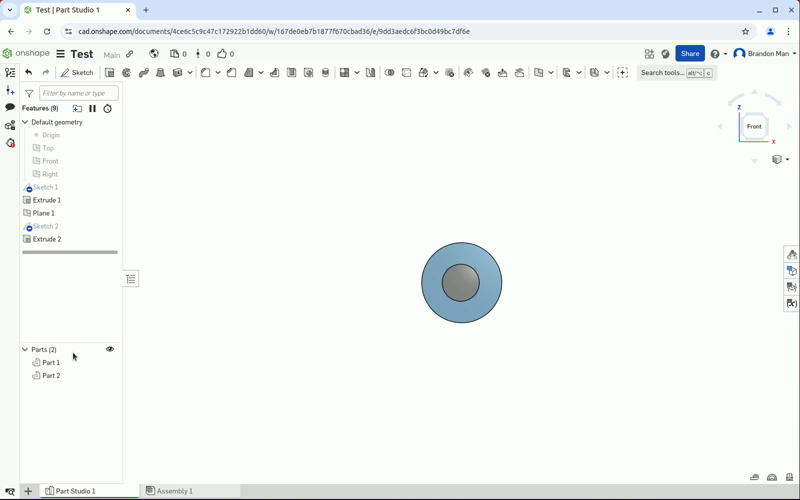
key(shift+p)
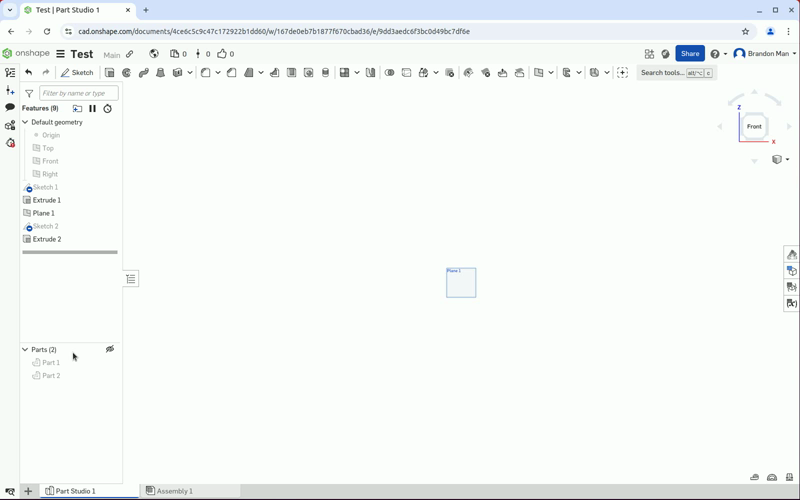
key(space)
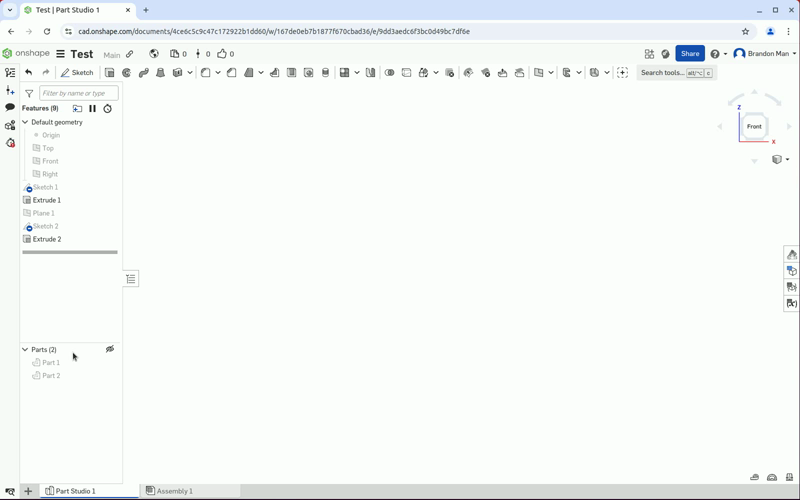
key_down(shift)
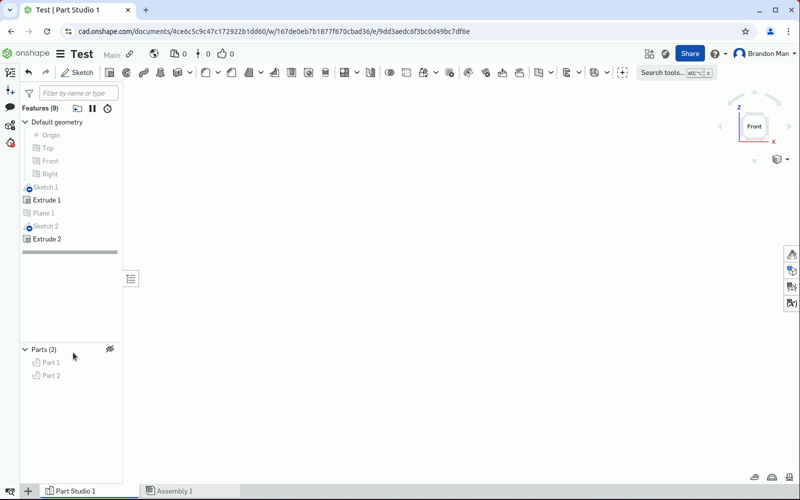
key(down)
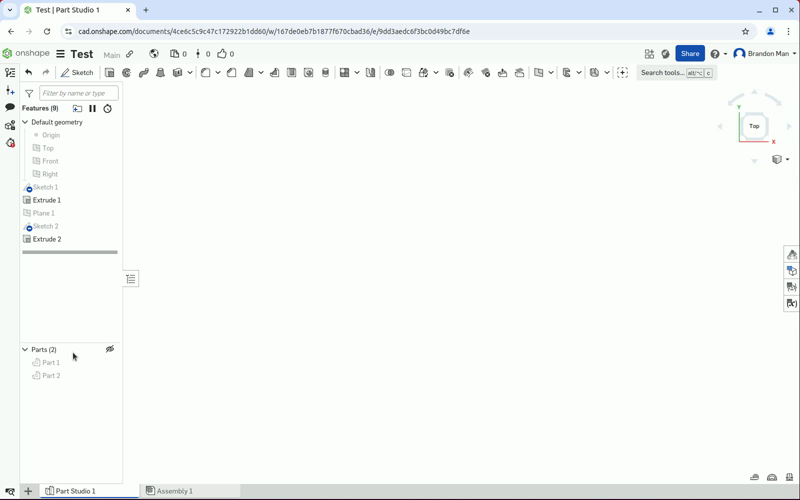
key_up(shift)
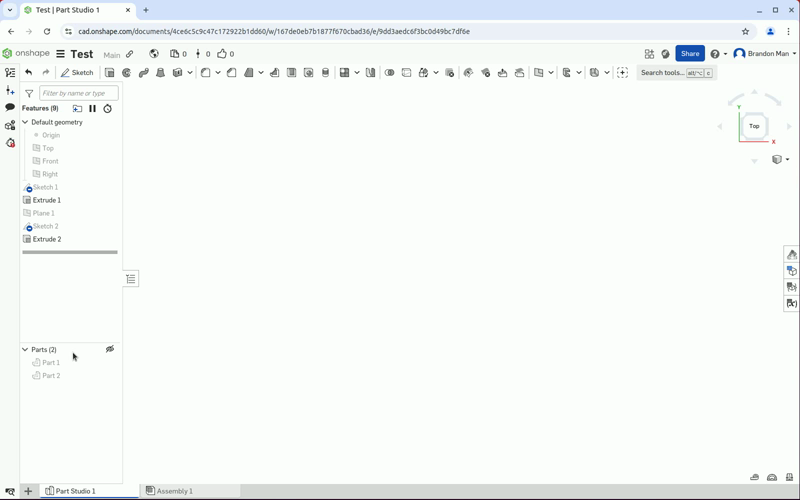
mouse_move(73, 352)
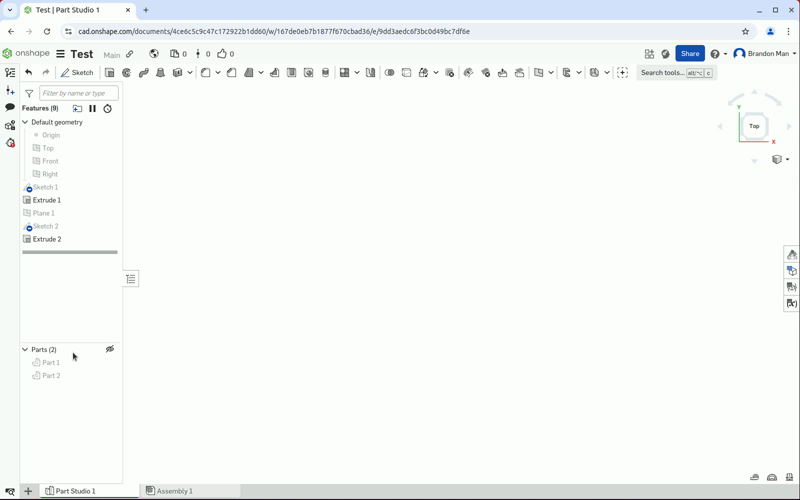
key(shift+y)
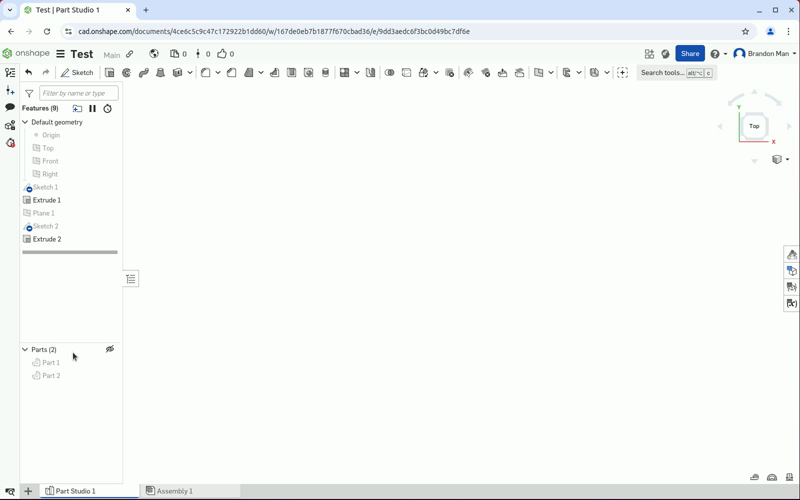
key(shift+s)
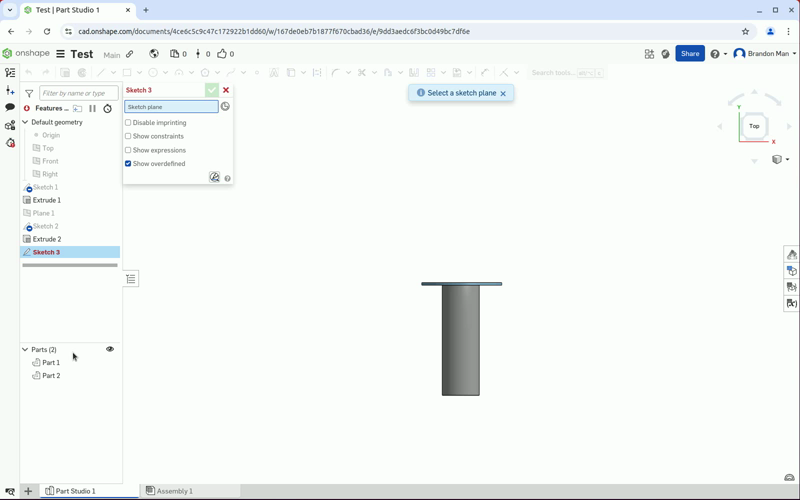
mouse_move(73, 150)
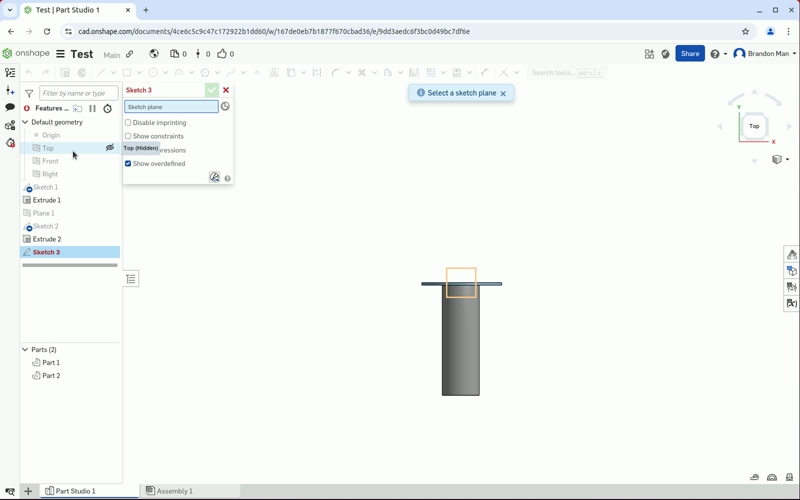
click(73, 150)
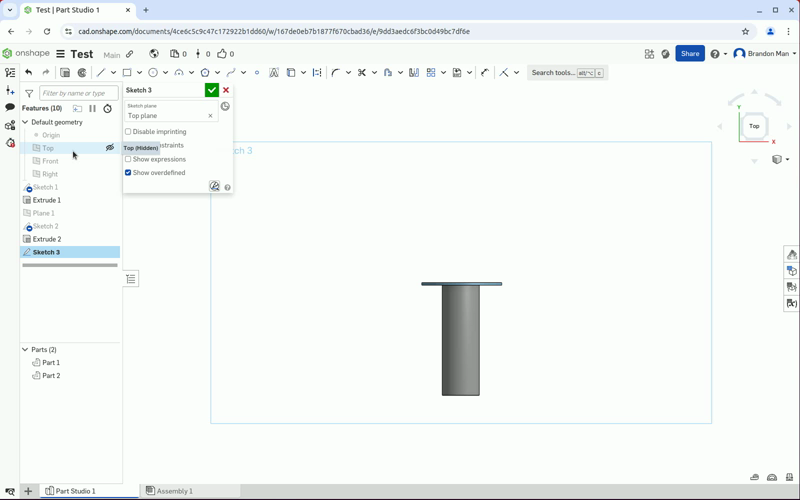
mouse_move(73, 352)
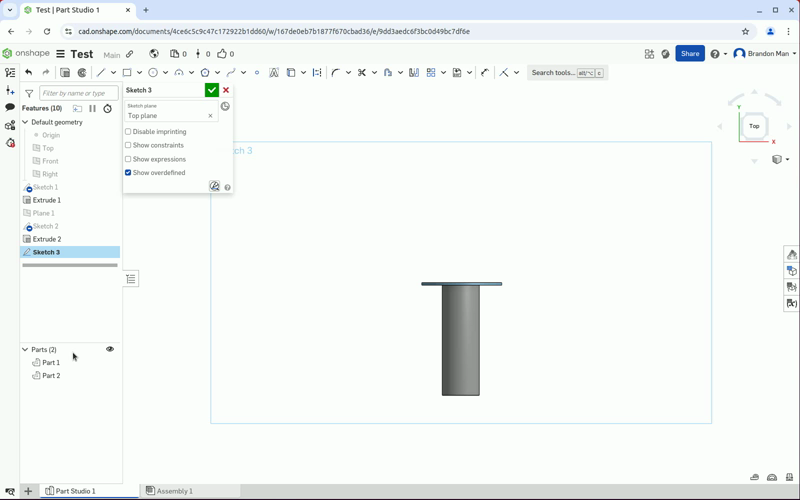
key(y)
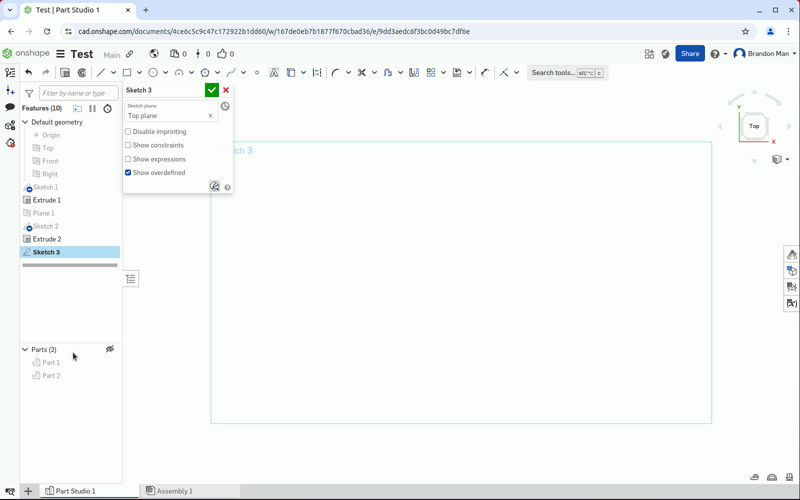
key(c)
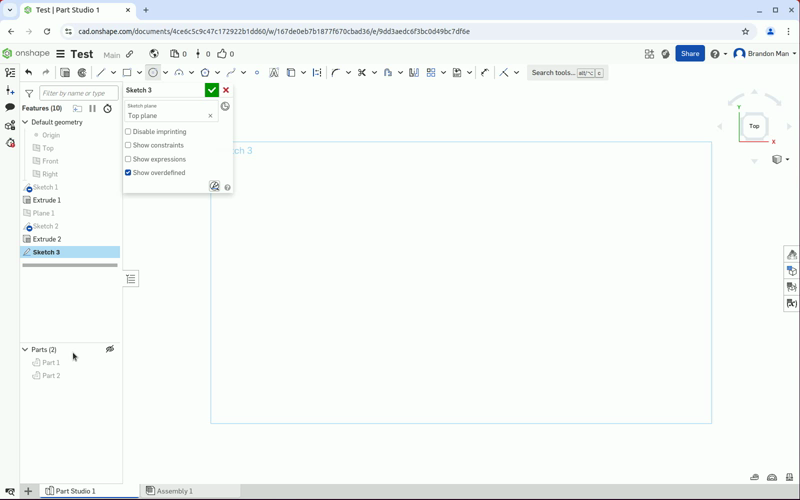
key_down(shift)
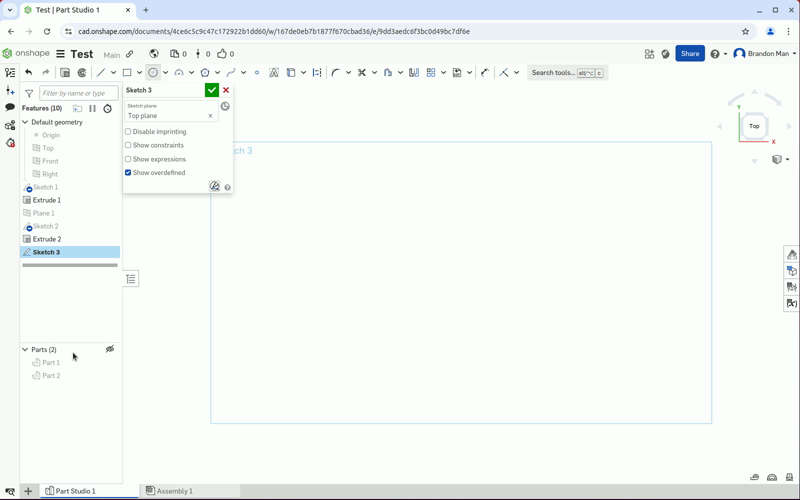
mouse_move(460, 382)
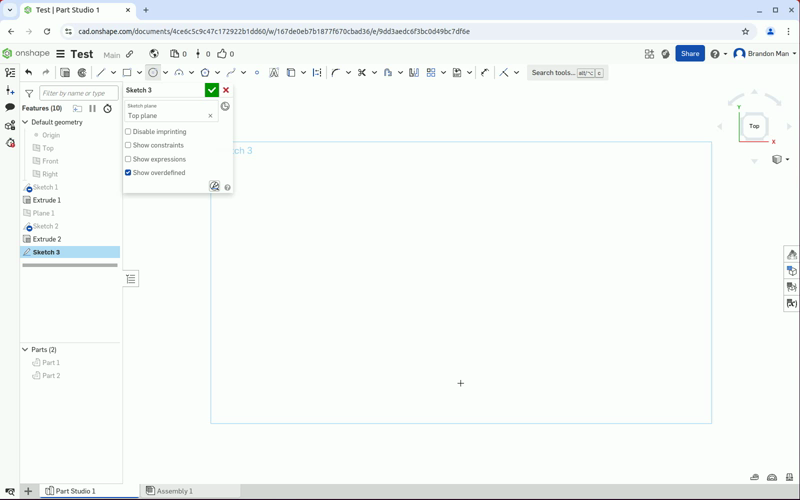
click(460, 382)
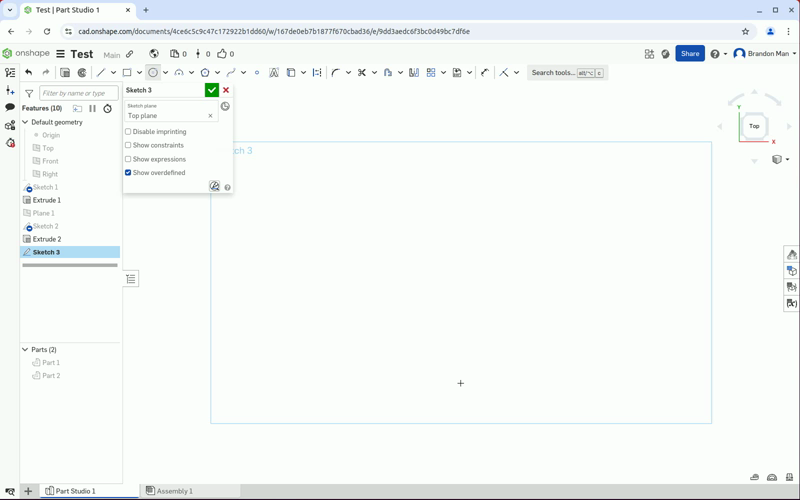
key_up(shift)
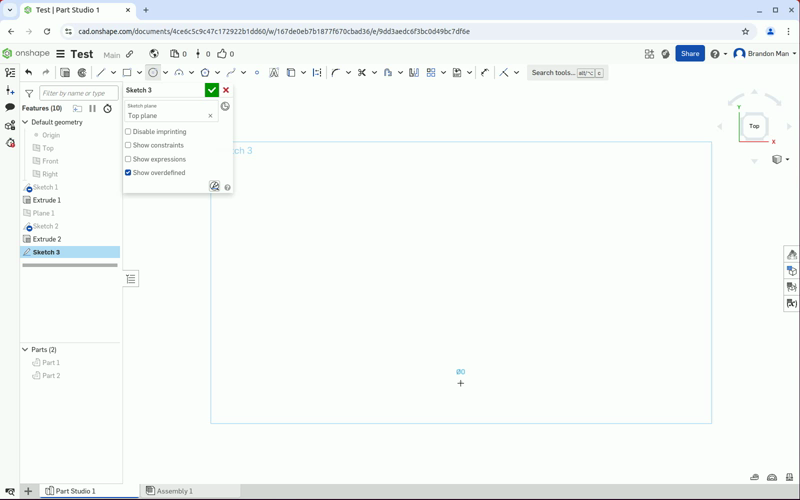
mouse_move(468, 382)
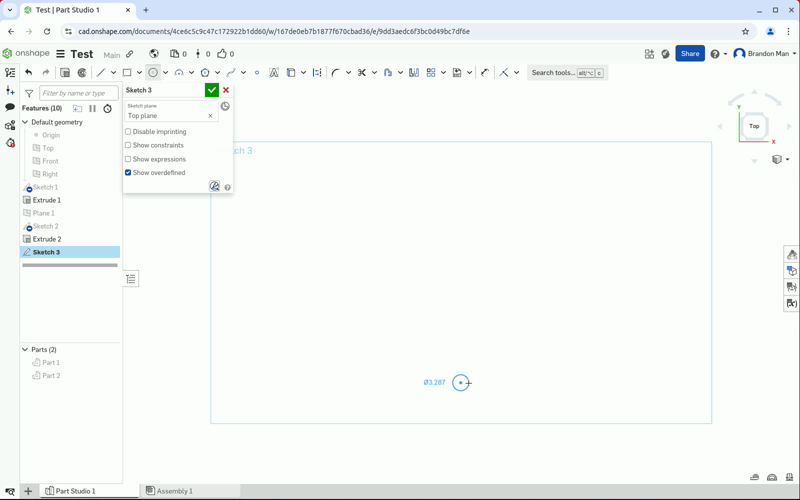
click(468, 382)
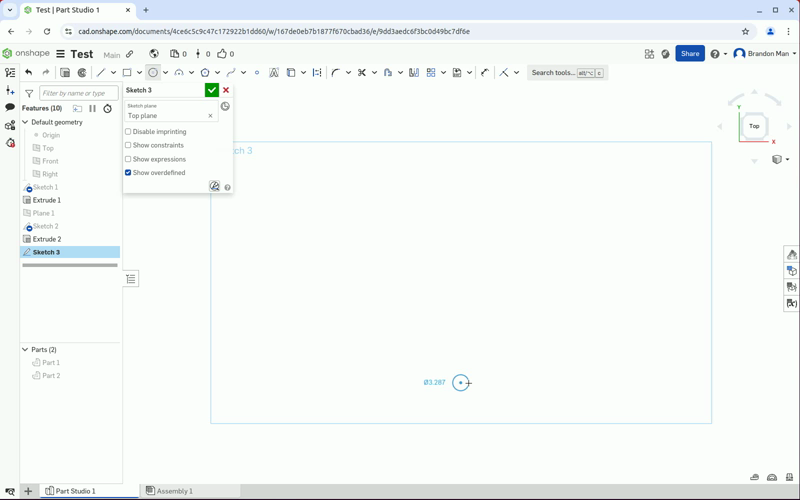
key(esc)
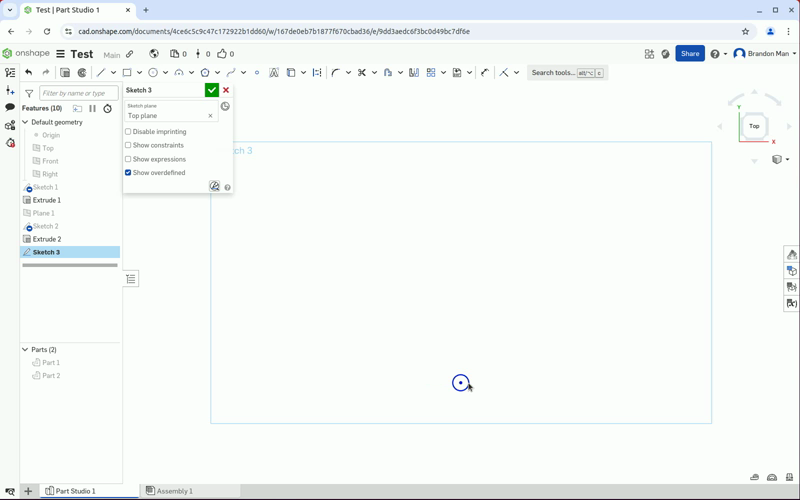
mouse_move(466, 386)
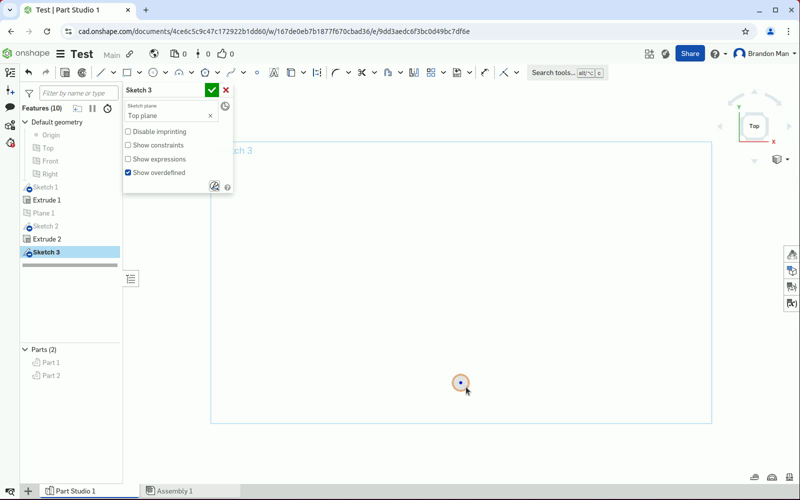
scroll(6)
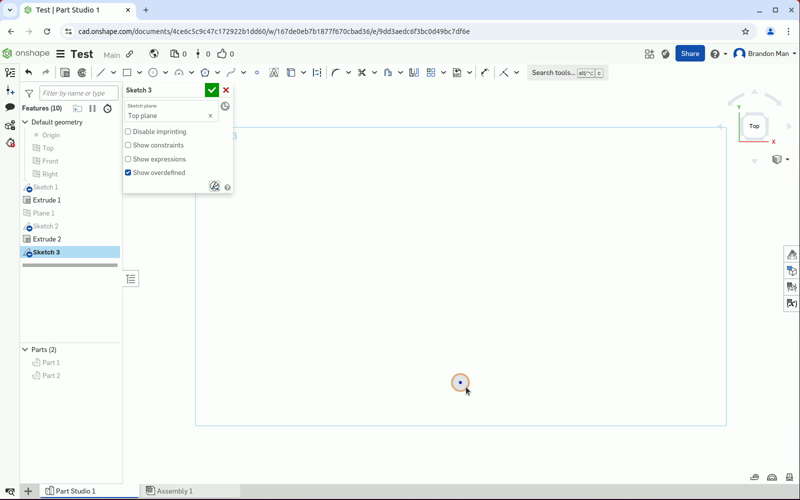
scroll(6)
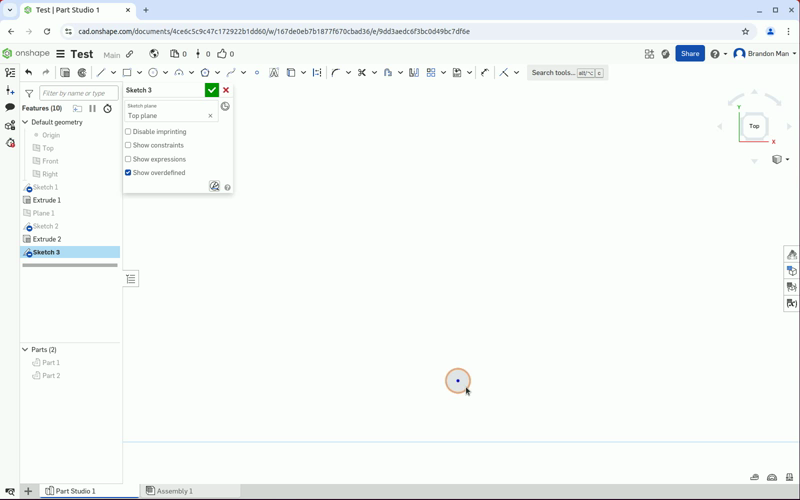
scroll(6)
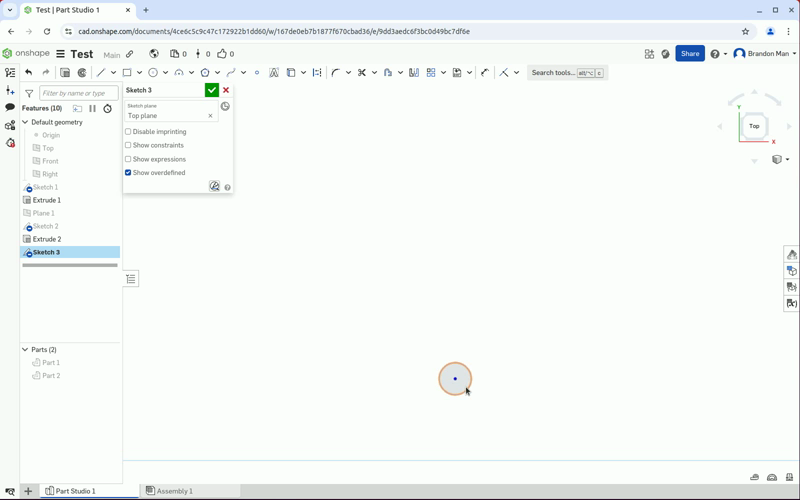
scroll(6)
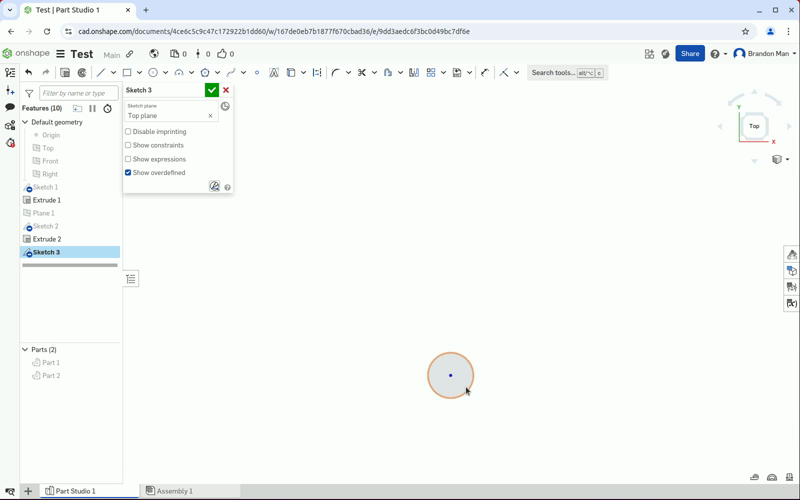
scroll(6)
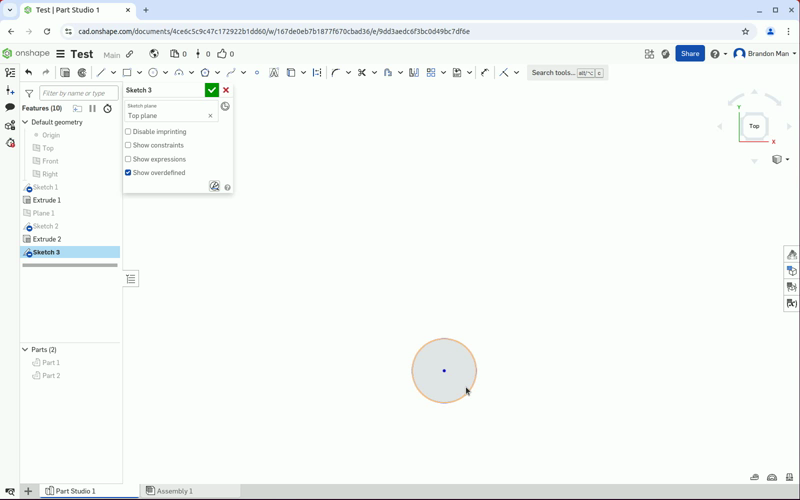
scroll(6)
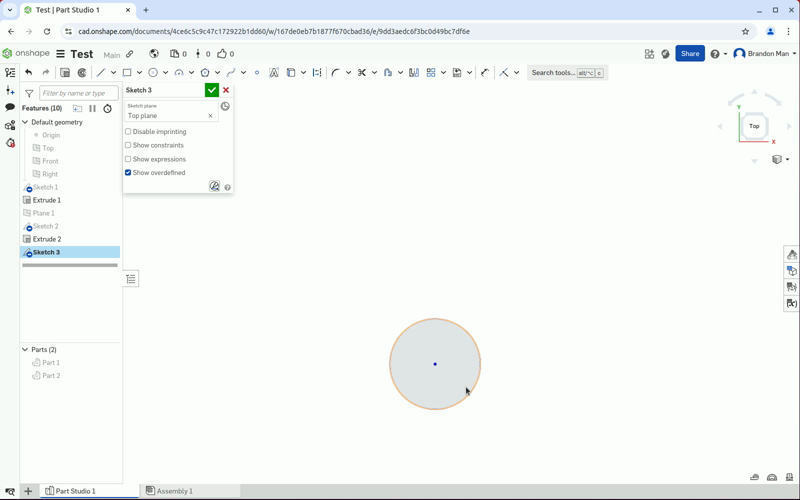
scroll(6)
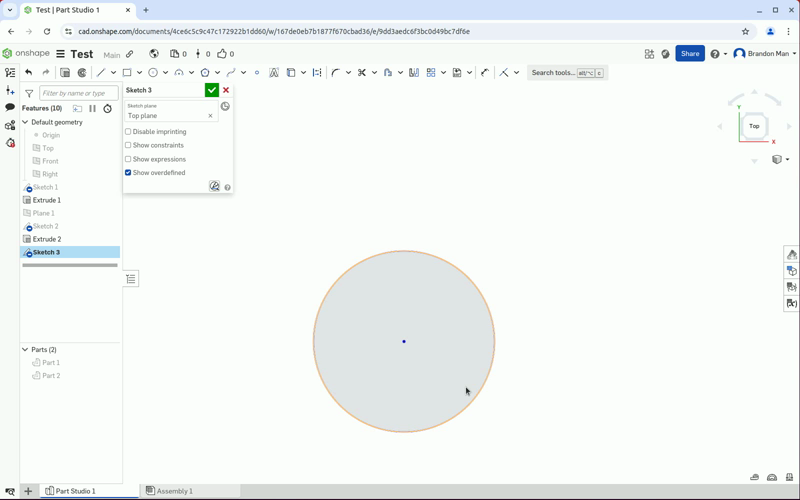
click(466, 386)
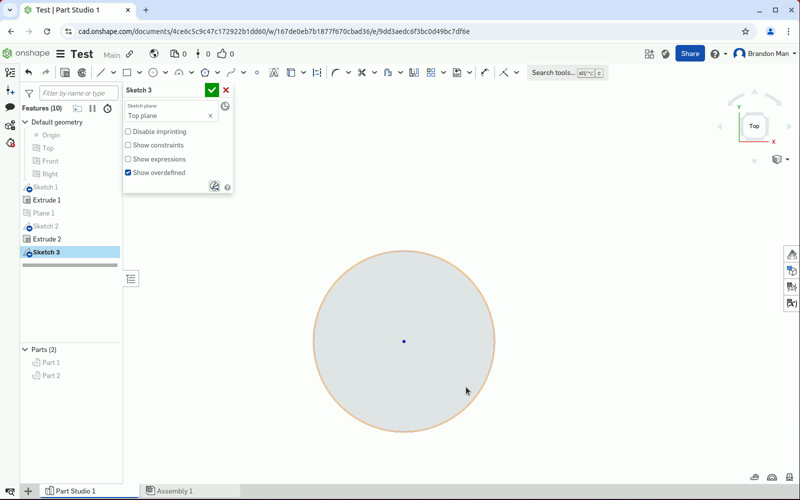
scroll(-6)
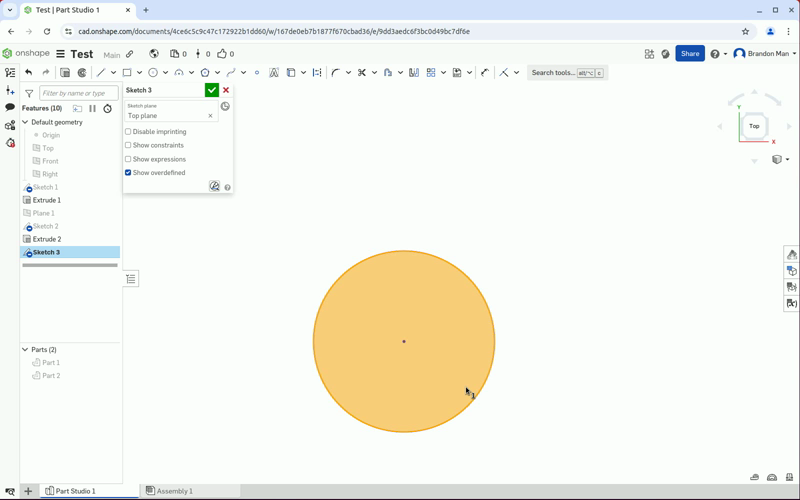
scroll(-6)
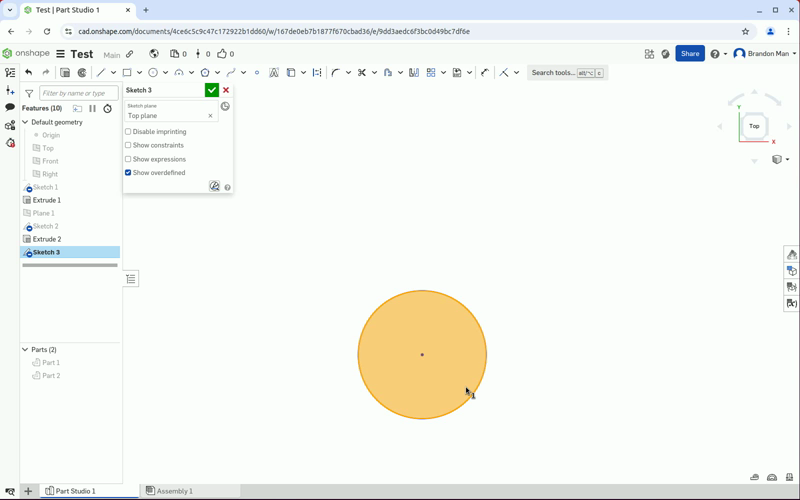
scroll(-6)
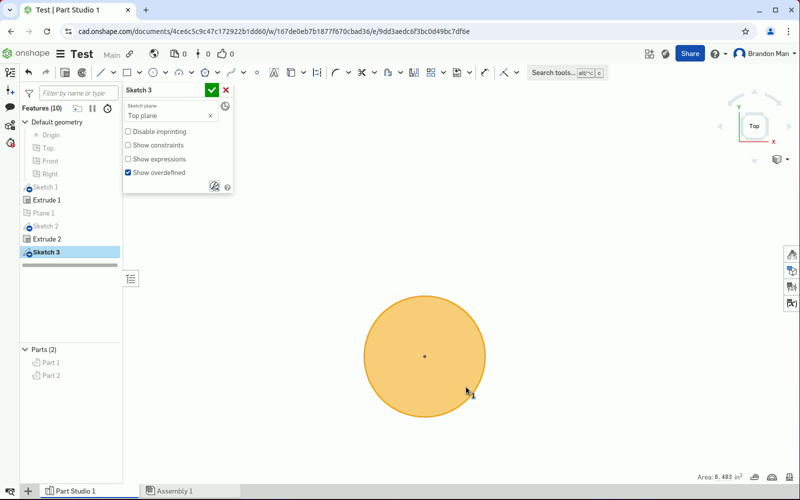
scroll(-6)
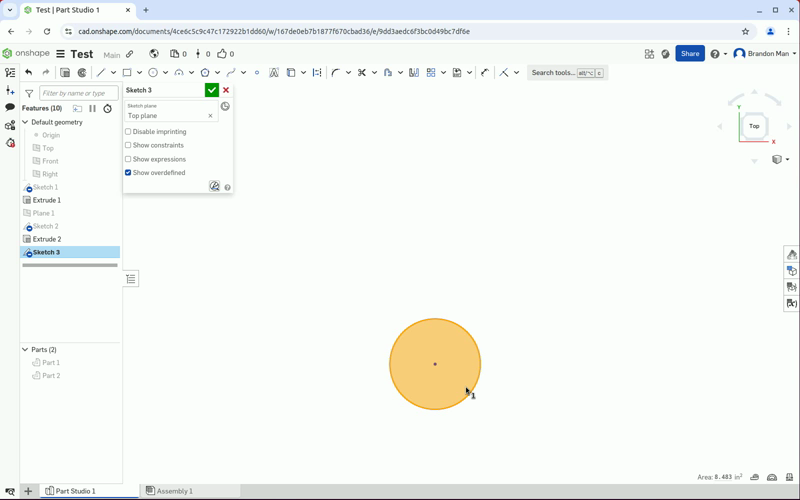
scroll(-6)
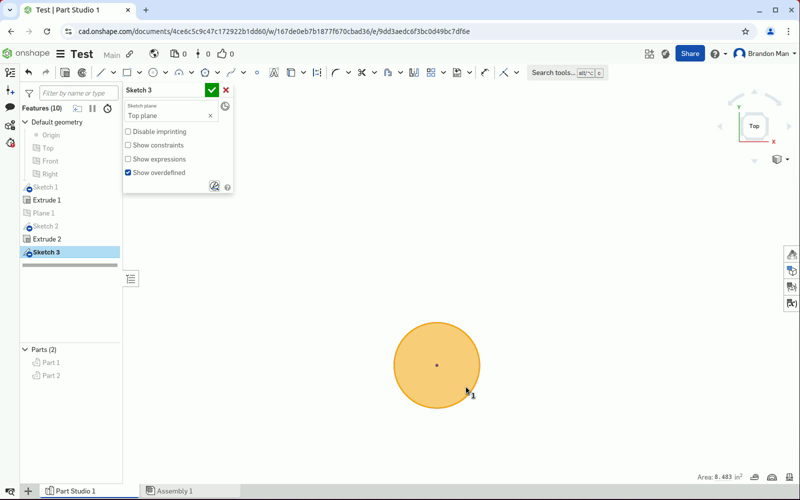
scroll(-6)
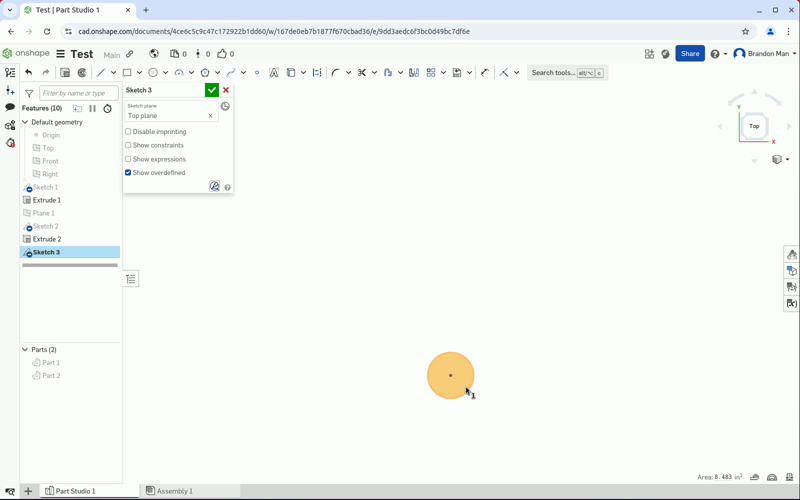
scroll(-6)
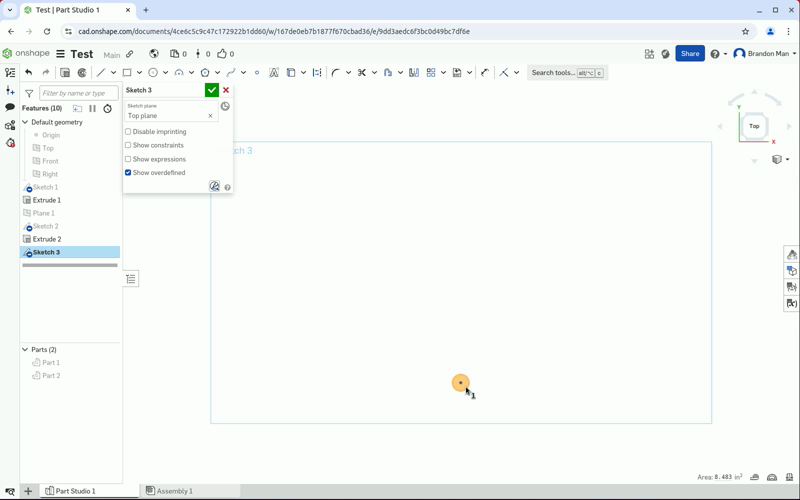
mouse_move(73, 352)
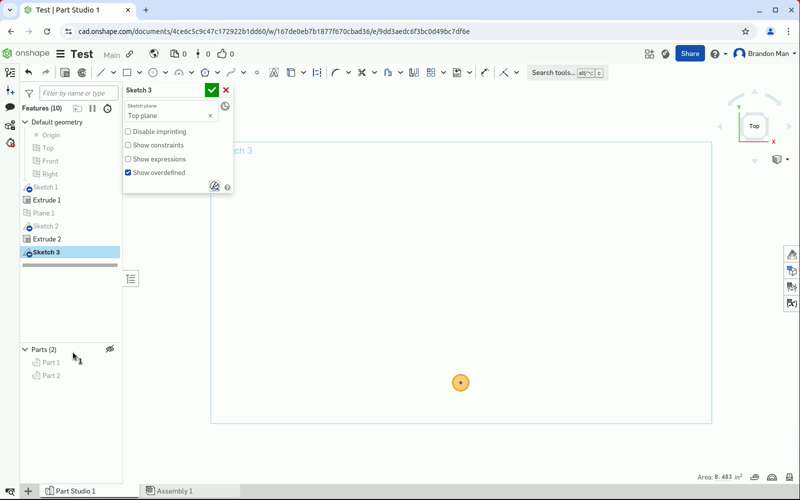
key(shift+y)
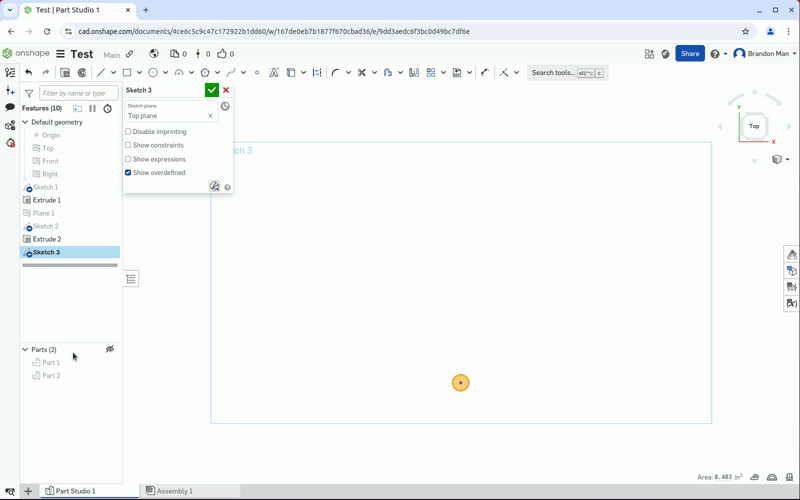
key(shift+e)
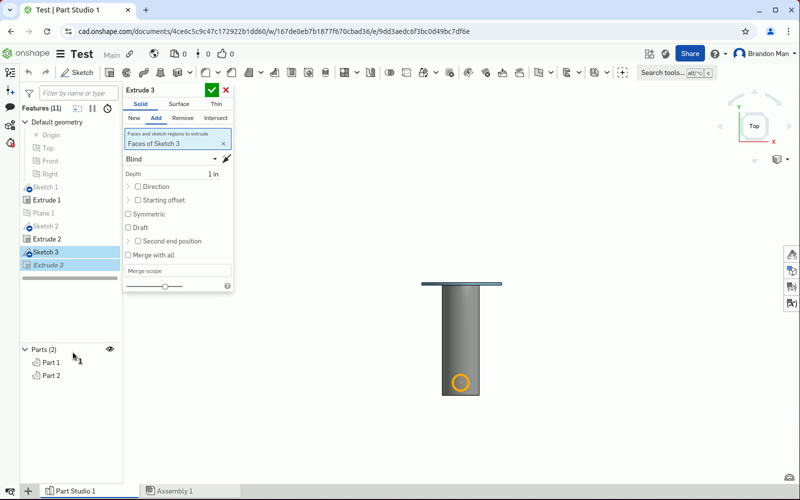
mouse_move(143, 106)
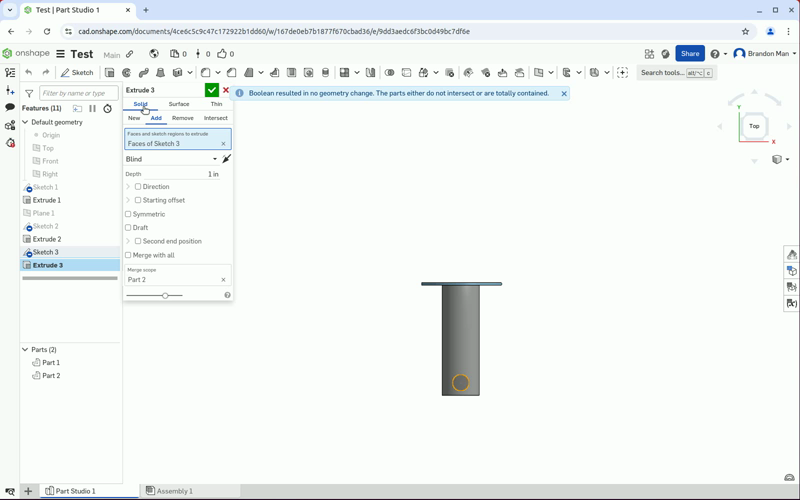
click(143, 106)
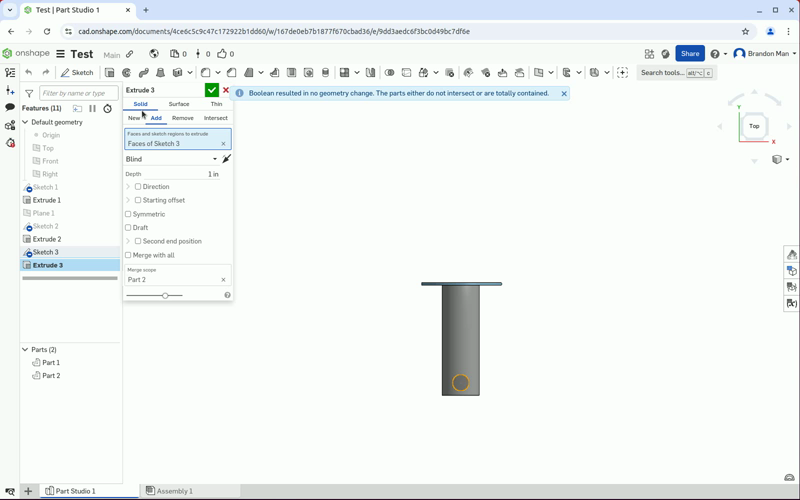
mouse_move(137, 120)
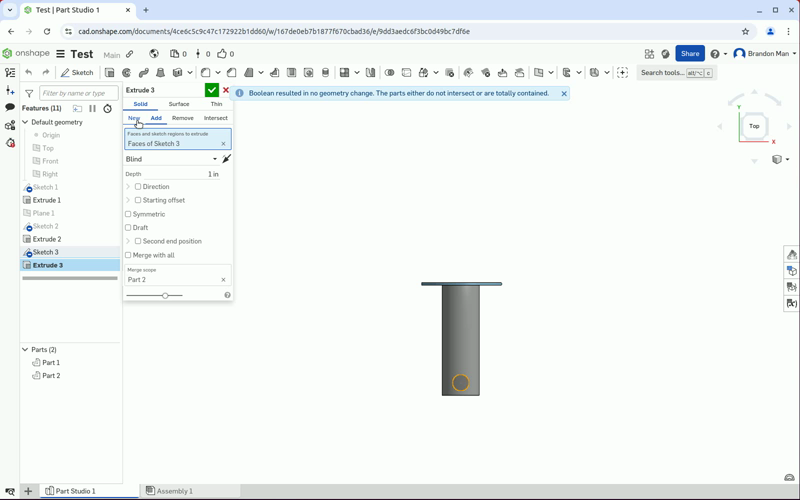
click(137, 120)
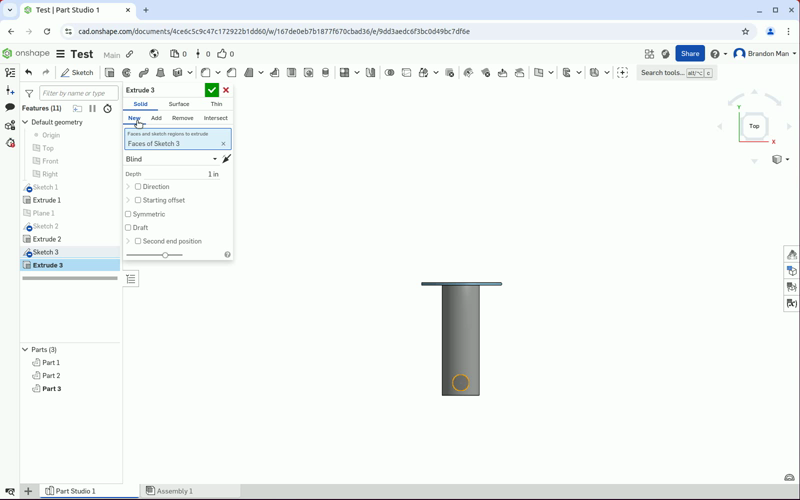
key(tab, 4)
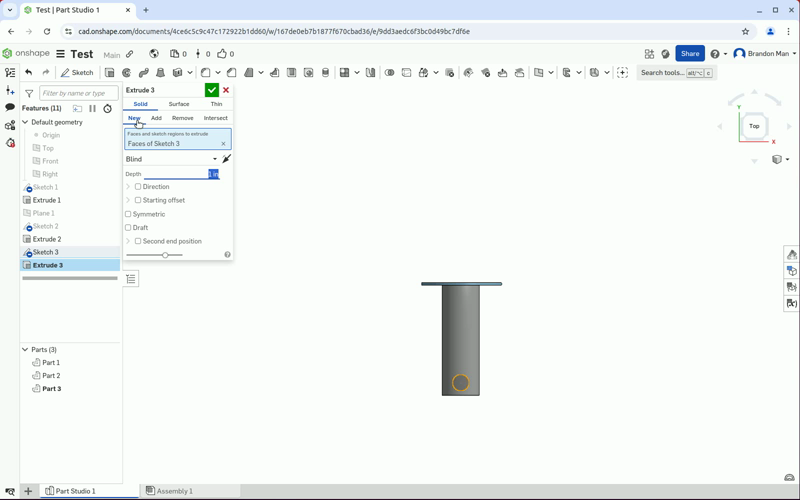
text(11.313)
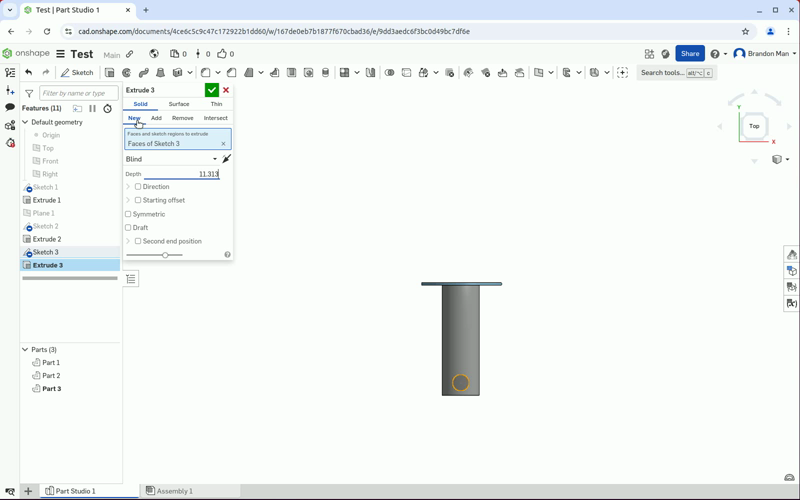
key(enter)
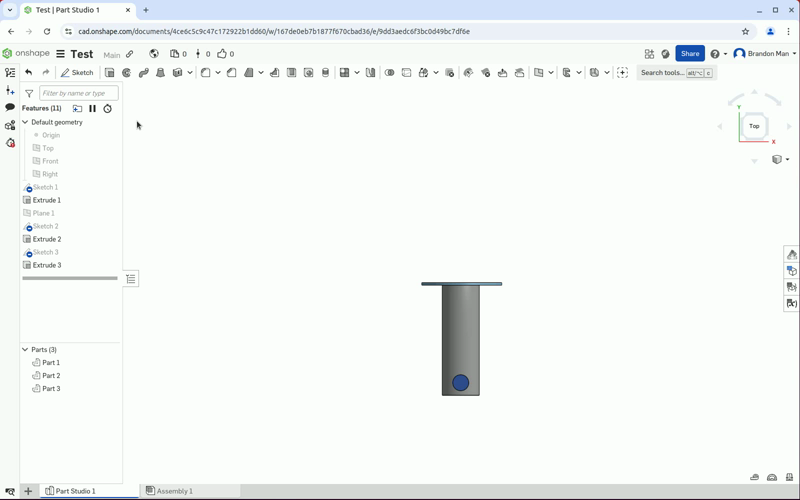
key(shift+h)
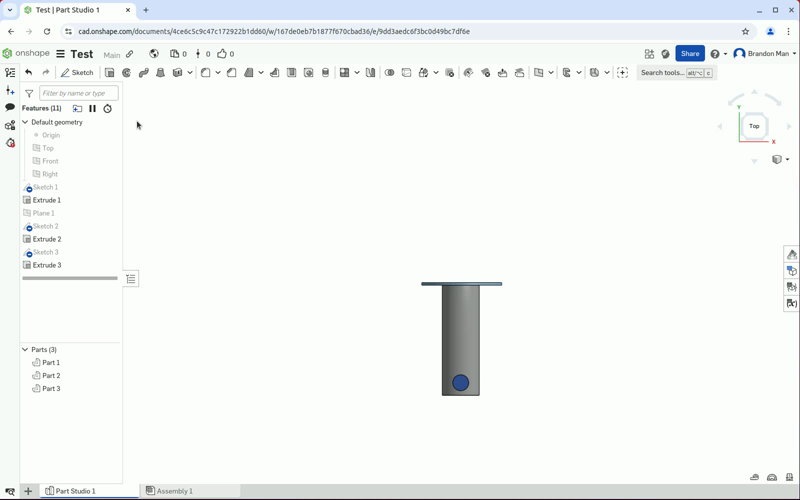
key(shift+h)
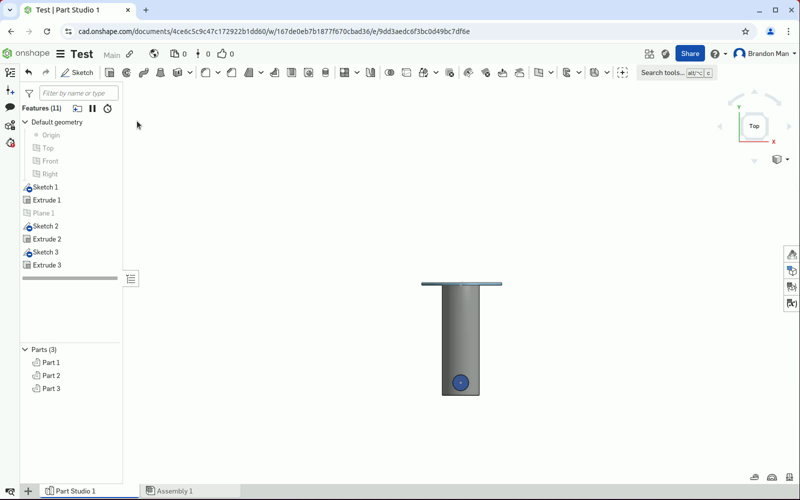
key(shift+7)
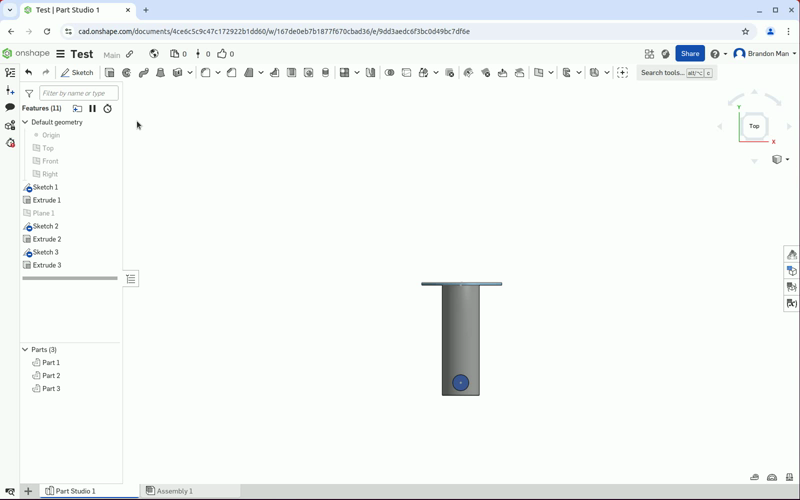
key(up, 3)
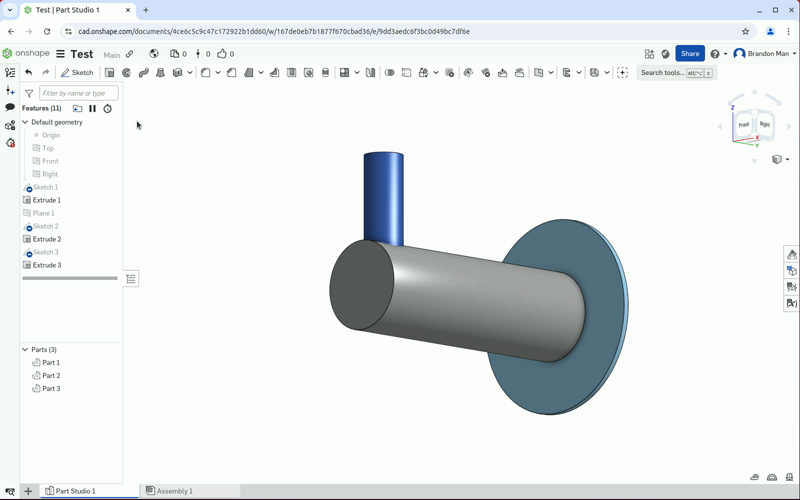
key(left, 3)
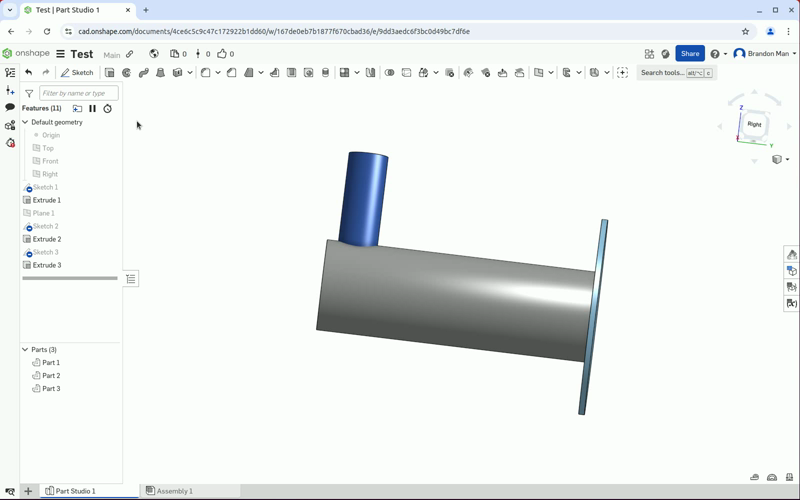
key(right, 3)
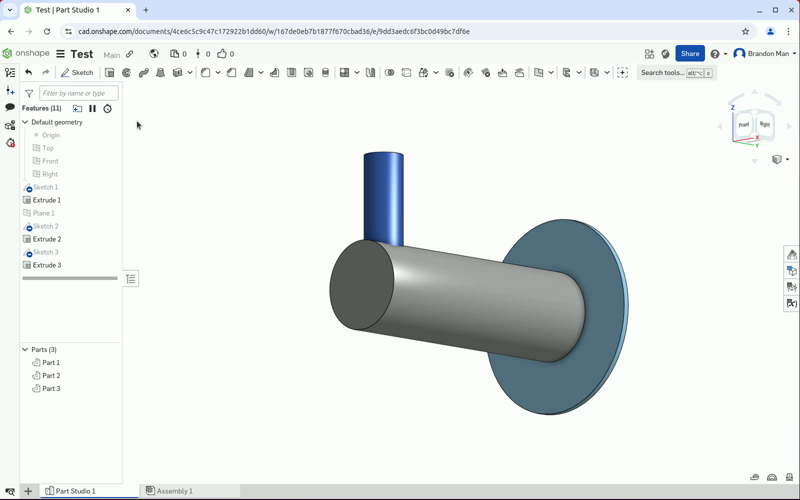
key(down, 3)
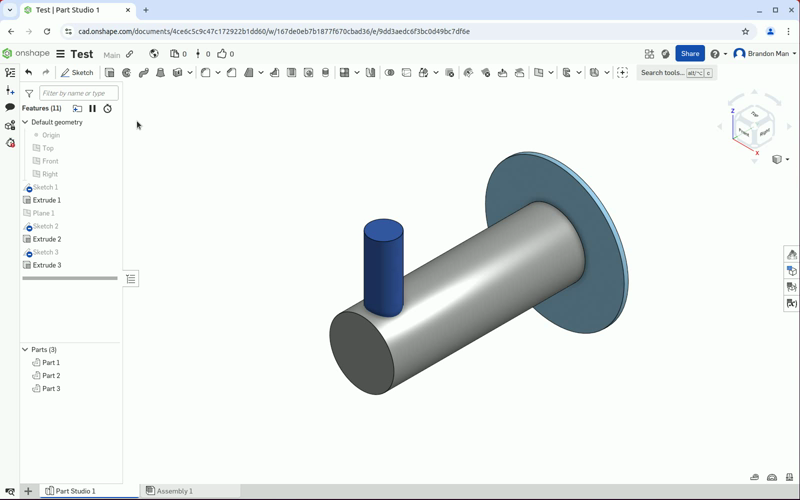
mouse_move(73, 189)
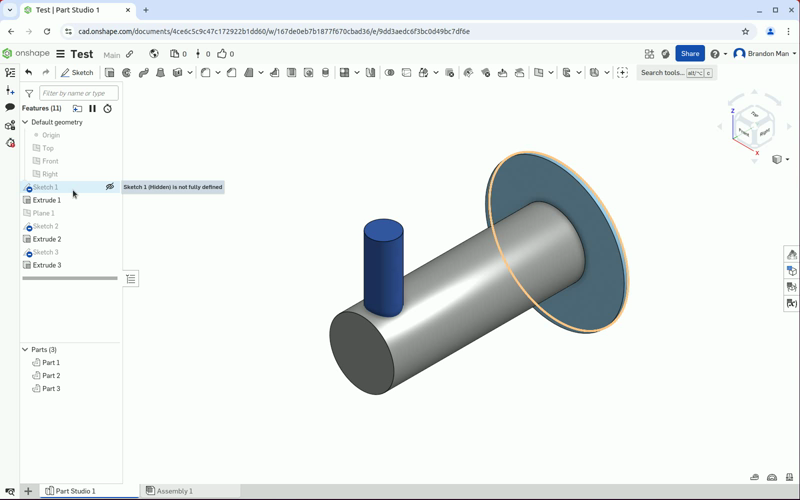
click(73, 189)